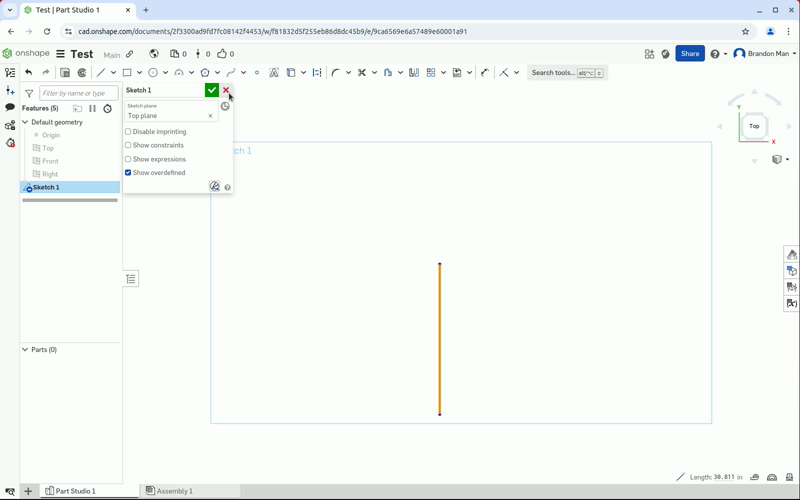
key(shift+h)
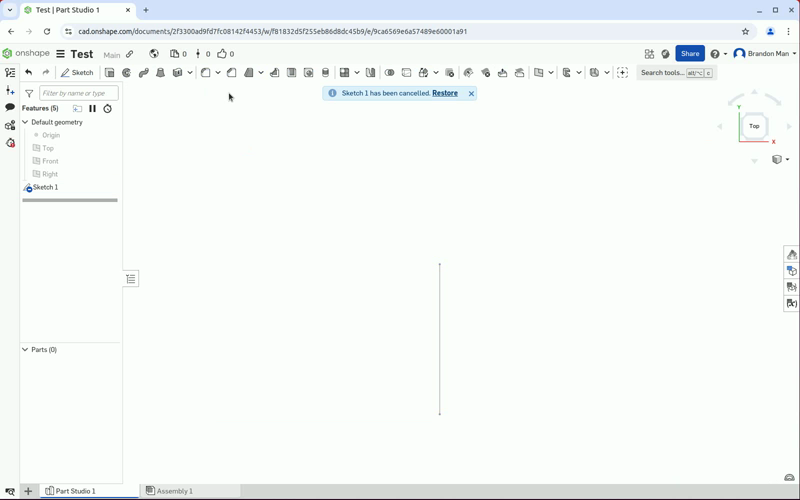
key(shift+s)
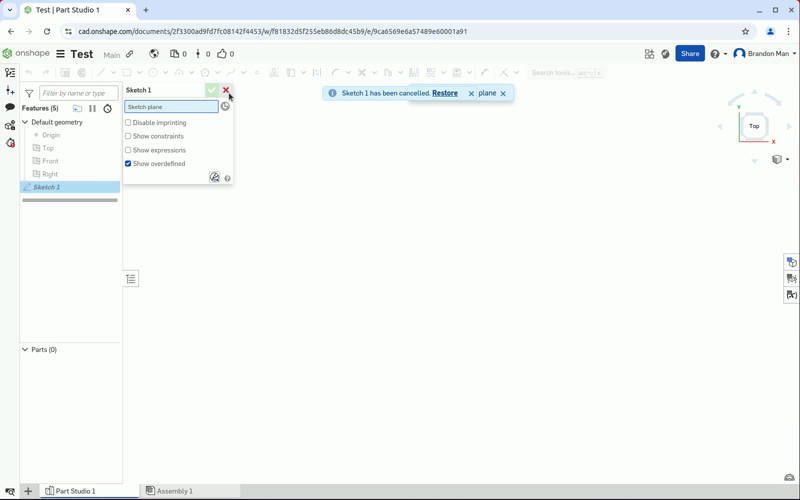
mouse_move(73, 150)
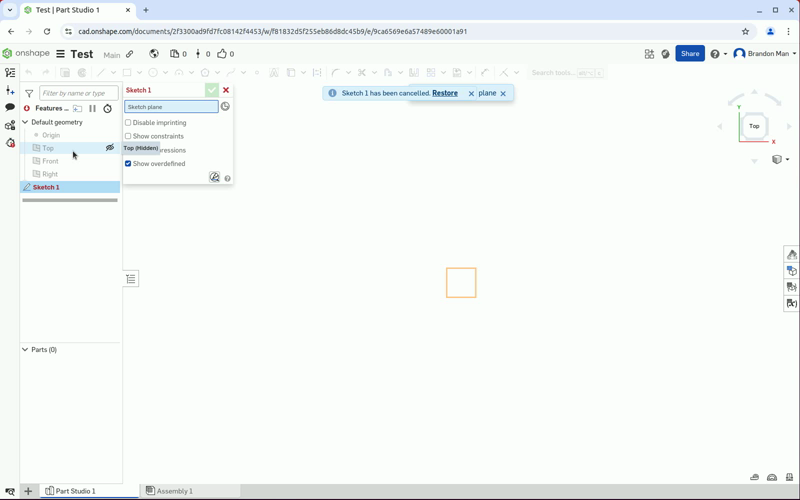
click(73, 150)
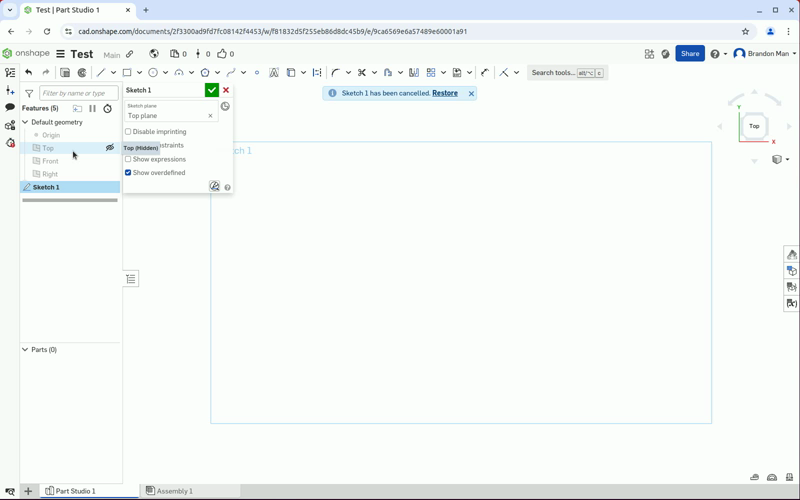
mouse_move(73, 352)
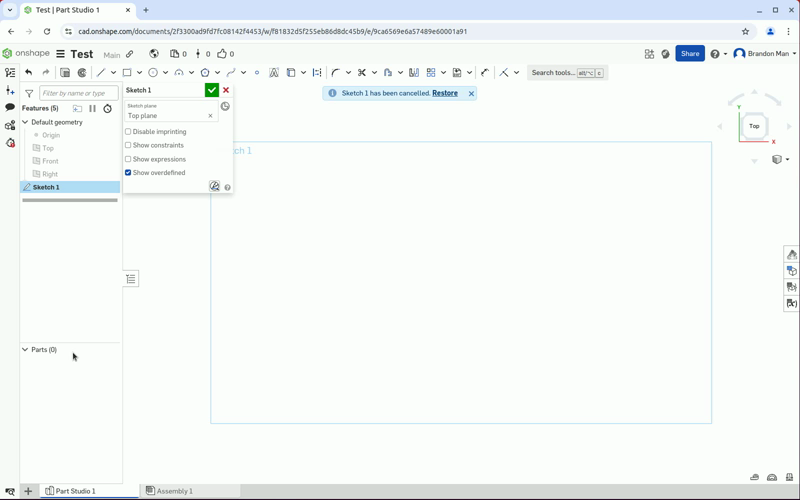
key(y)
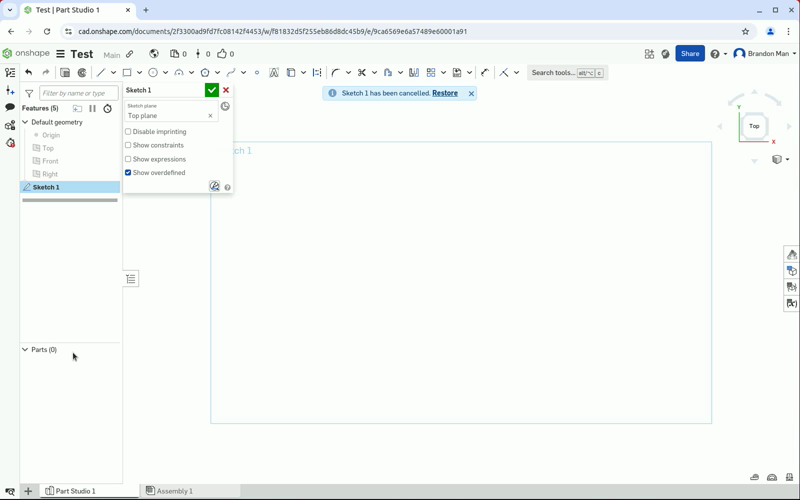
key(l)
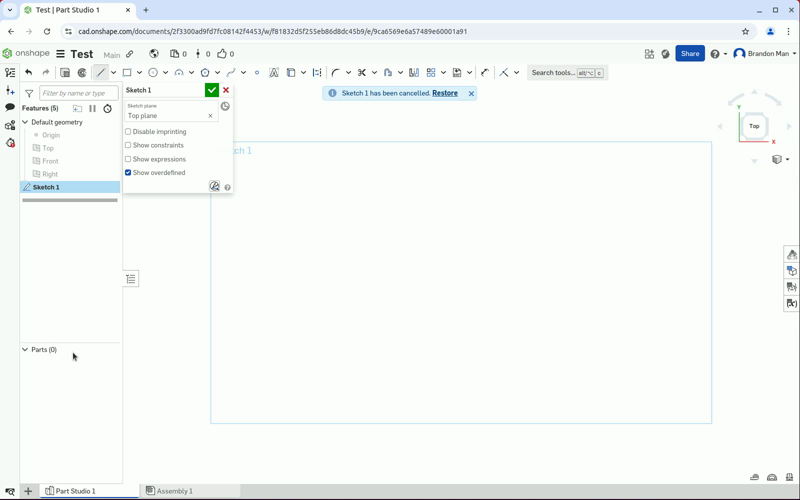
key_down(shift)
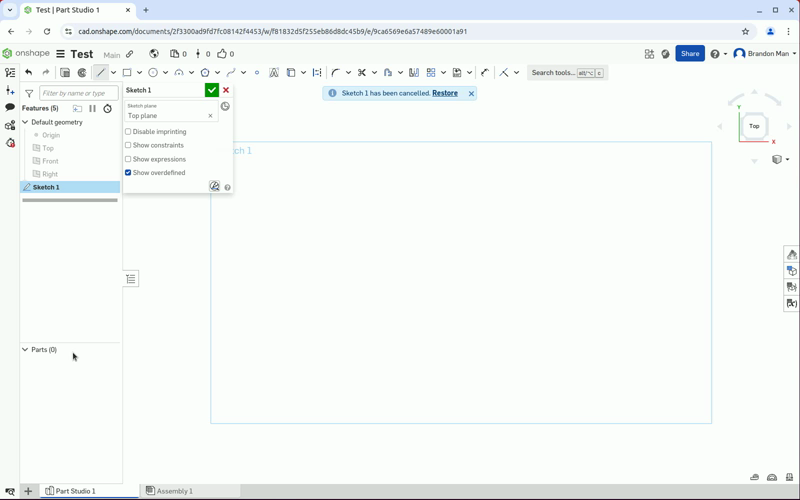
mouse_move(425, 274)
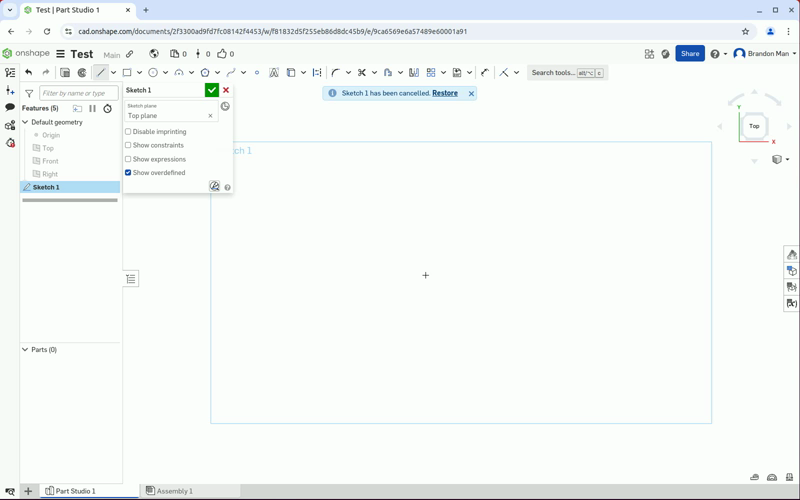
click(425, 274)
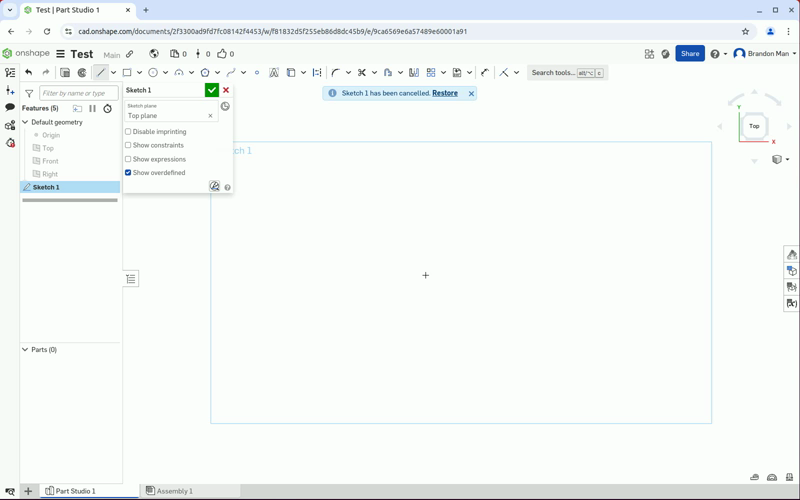
key_up(shift)
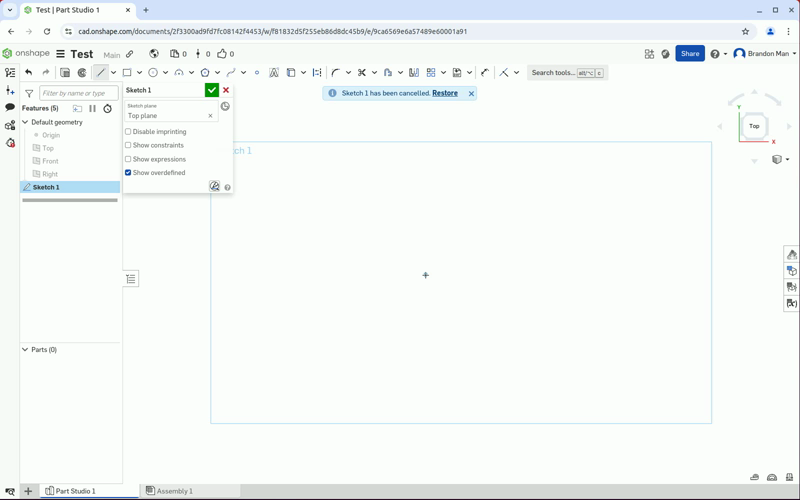
key_down(shift)
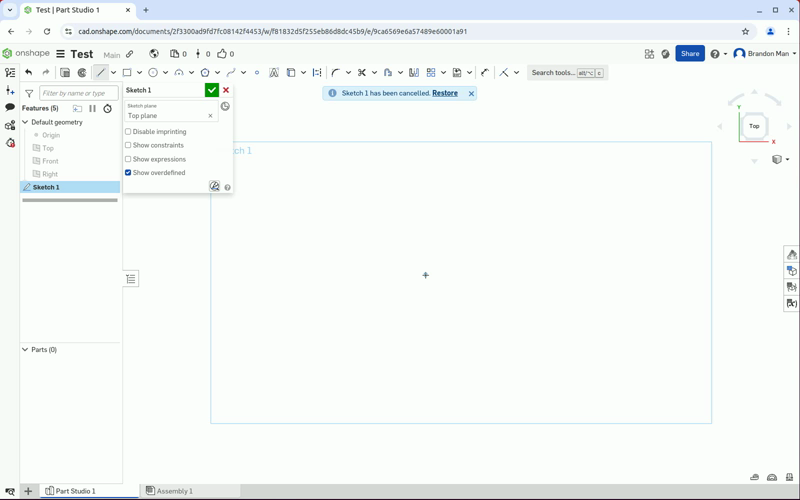
mouse_move(455, 274)
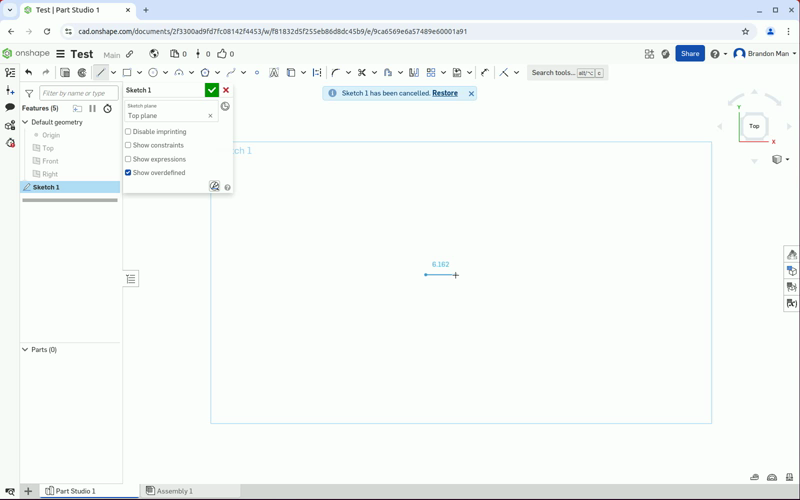
mouse_move(439, 274)
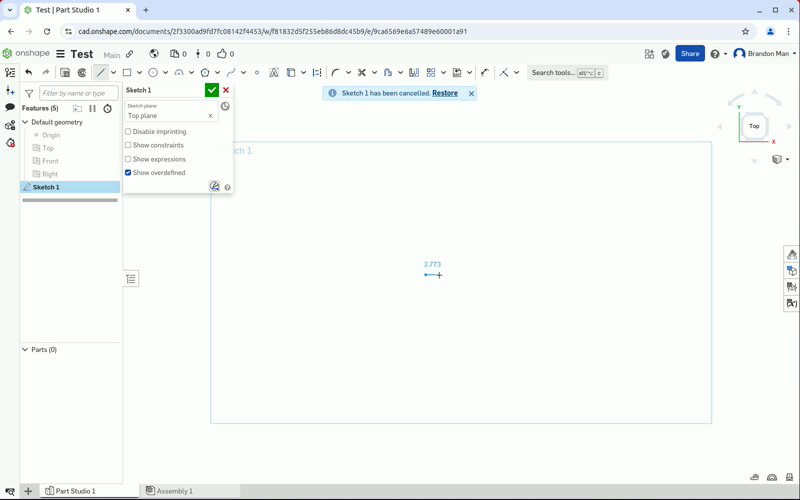
click(439, 274)
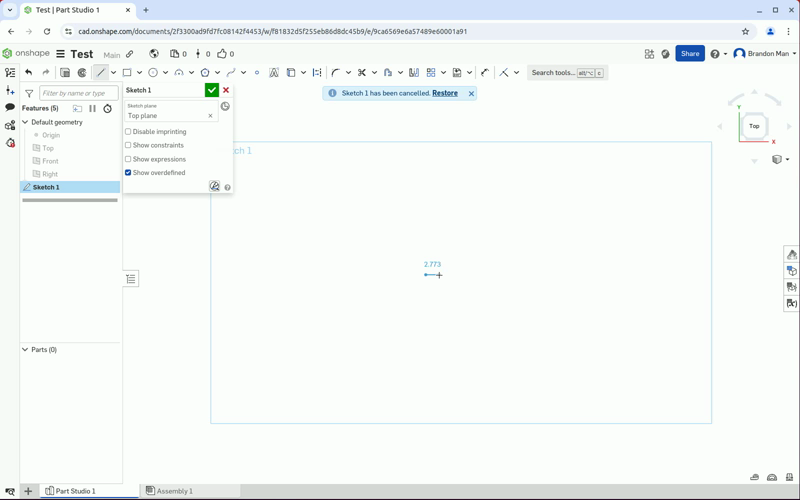
key_up(shift)
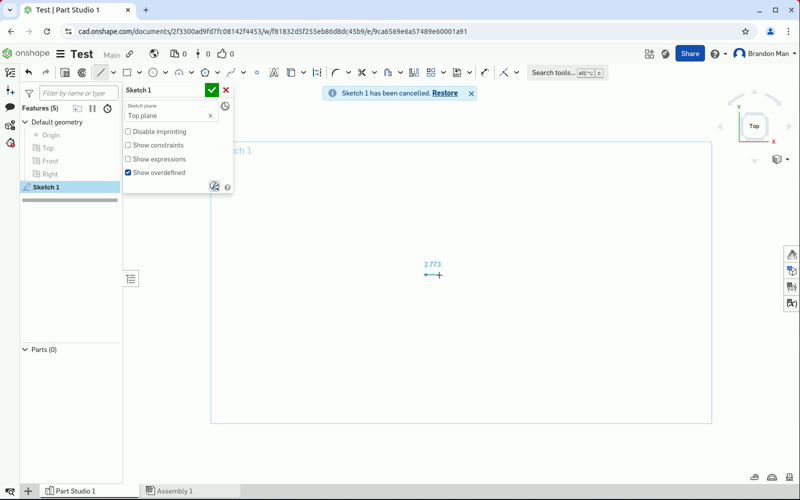
key(esc)
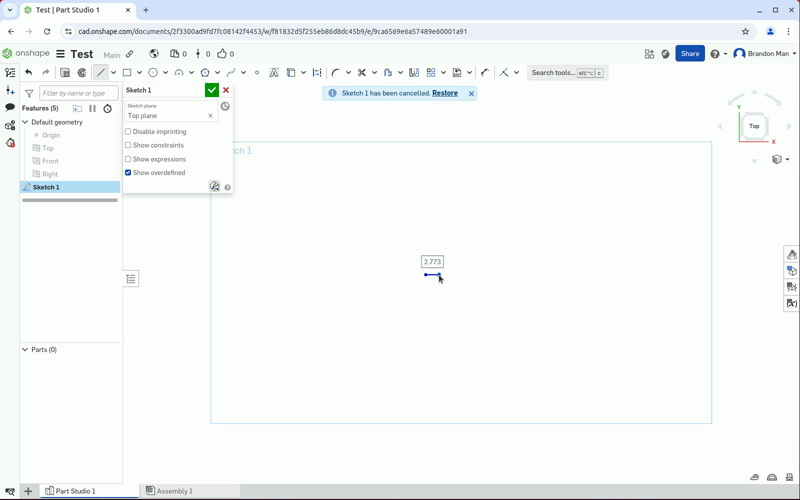
key(a)
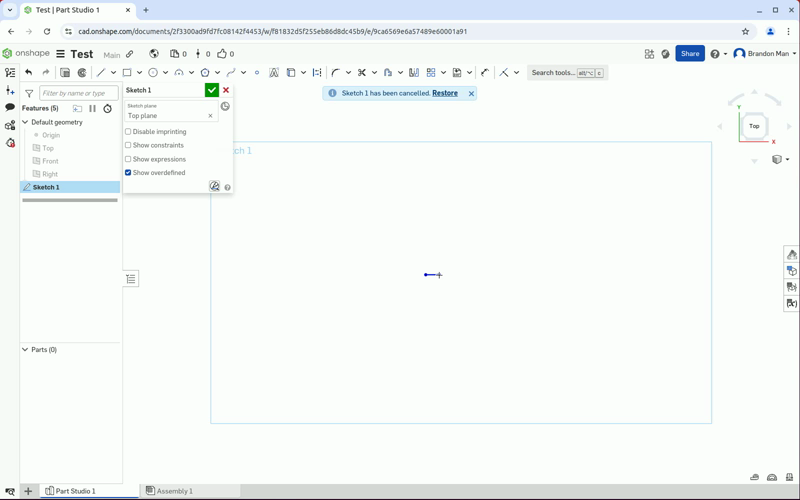
mouse_move(439, 274)
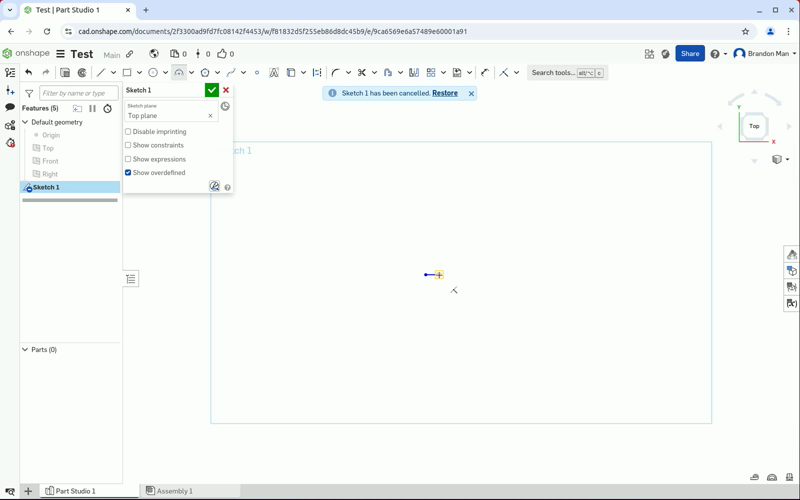
click(439, 274)
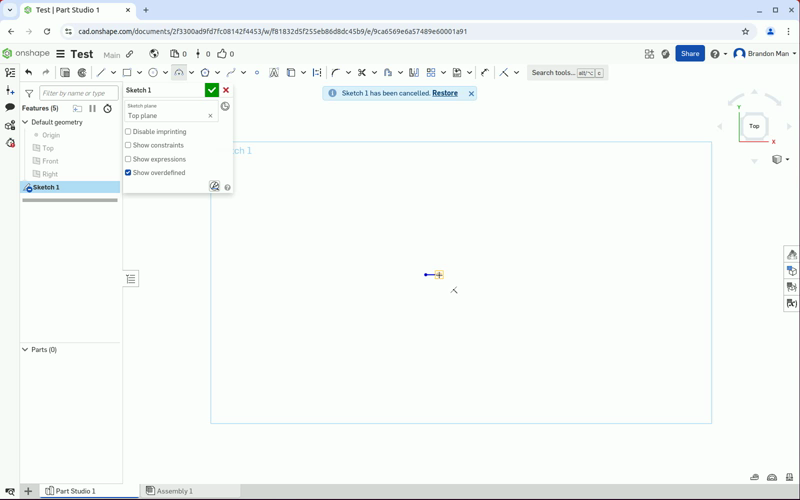
key_down(shift)
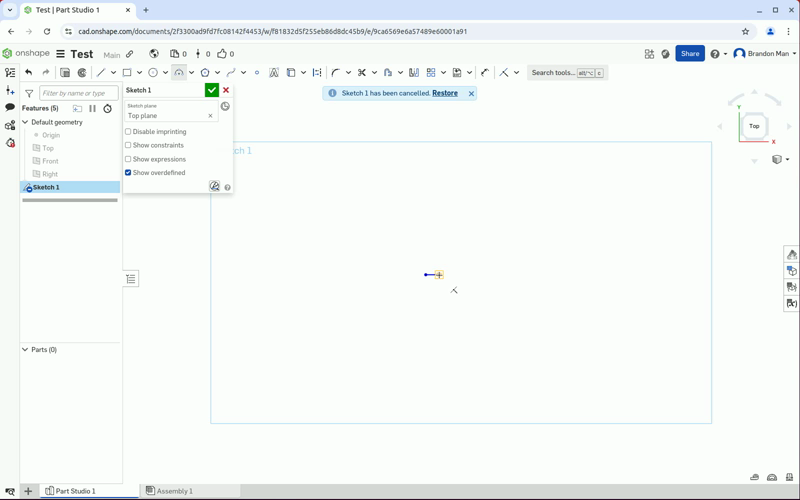
mouse_move(481, 274)
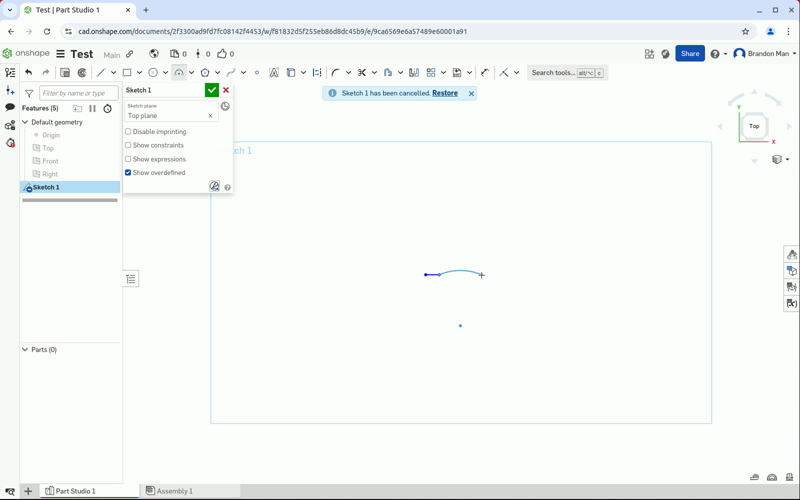
click(481, 274)
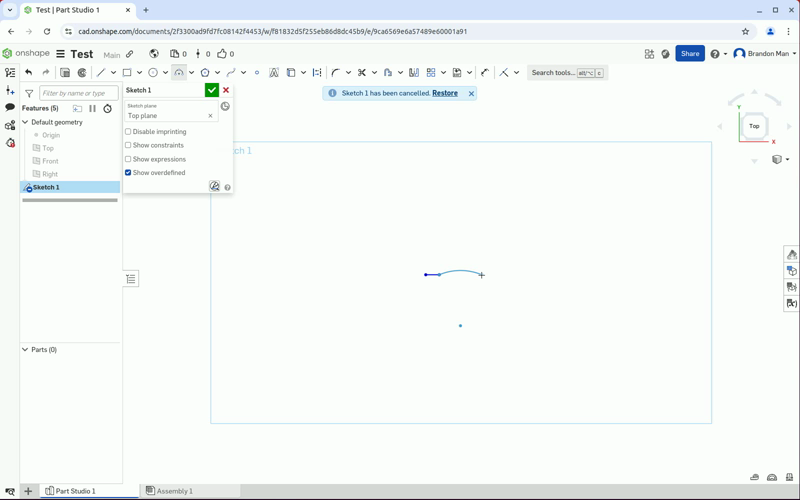
mouse_move(460, 250)
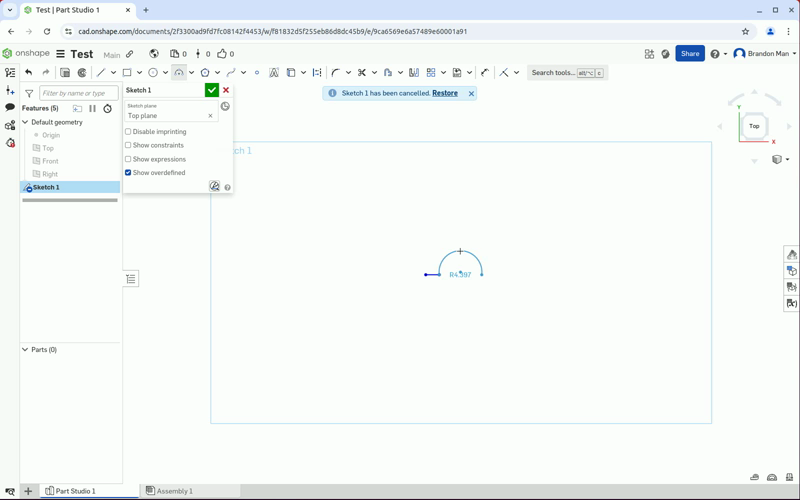
click(460, 250)
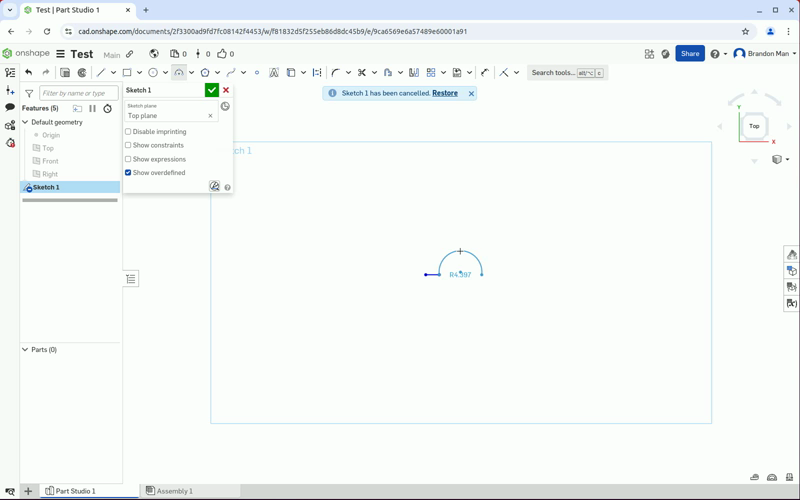
key_up(shift)
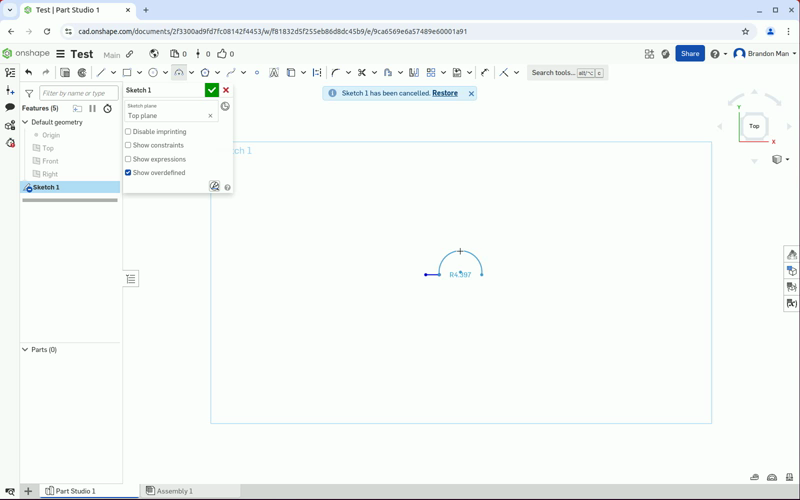
key(esc)
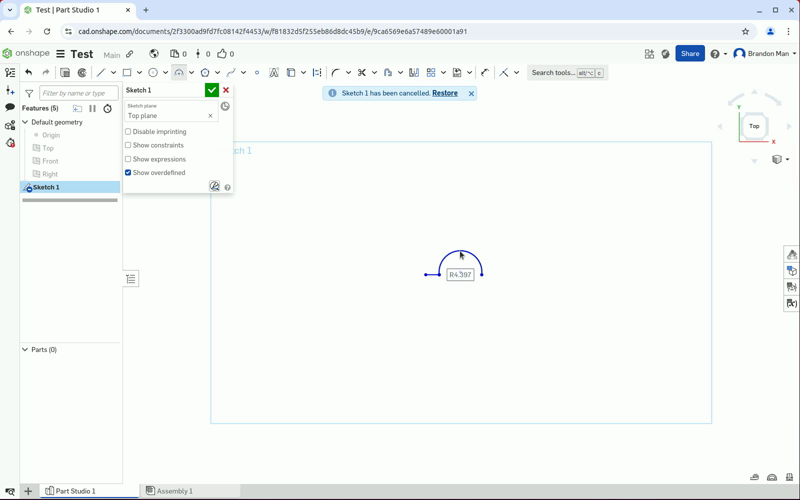
key(l)
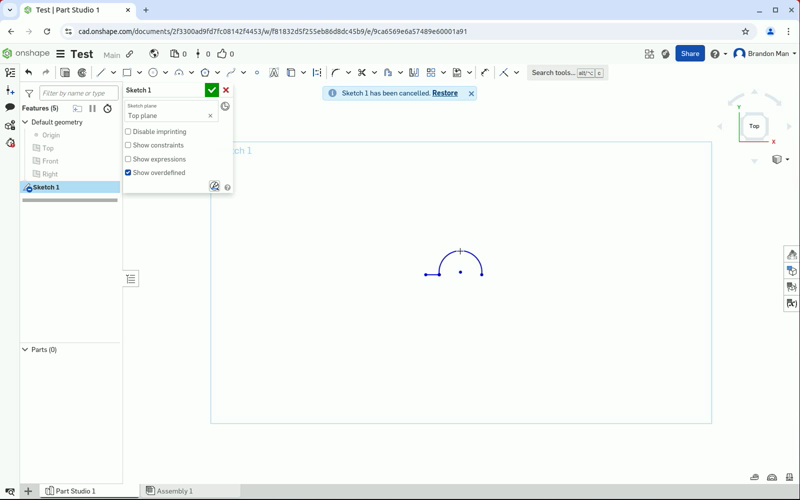
mouse_move(481, 274)
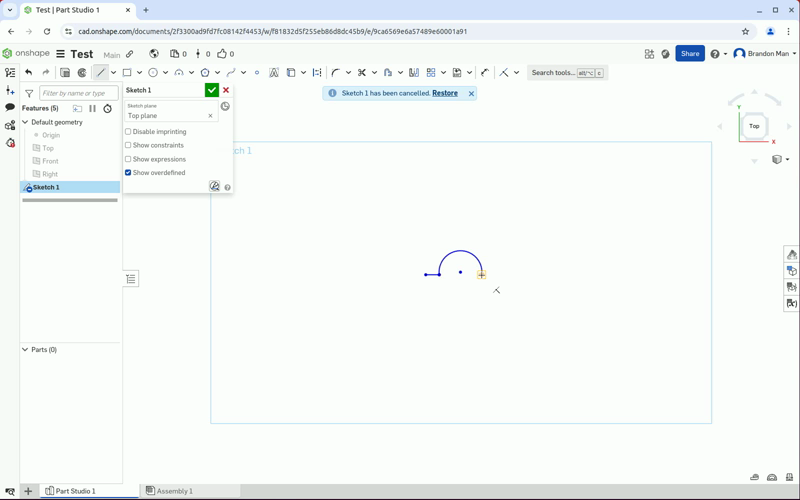
click(481, 274)
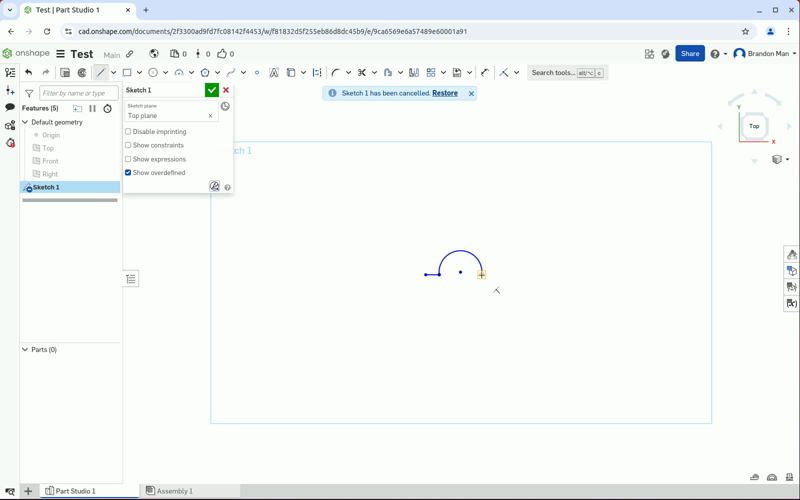
key_down(shift)
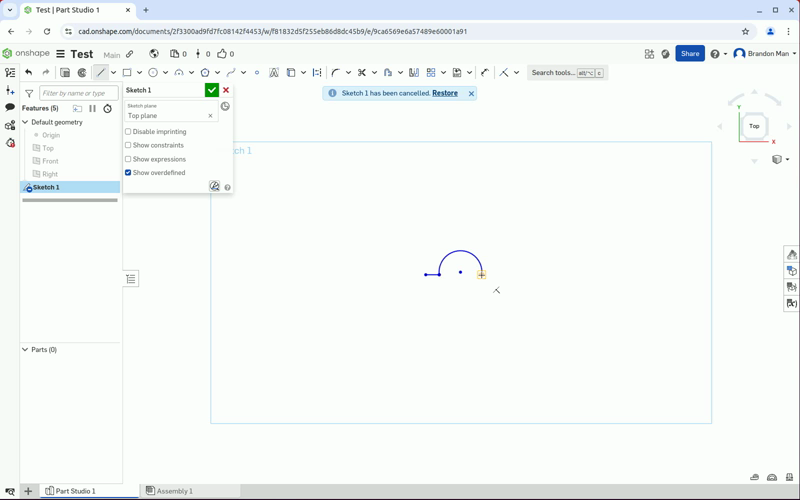
mouse_move(511, 274)
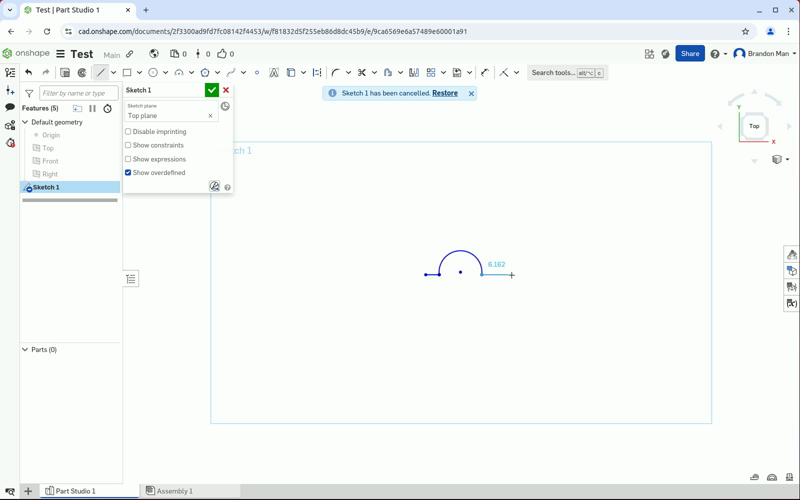
mouse_move(495, 274)
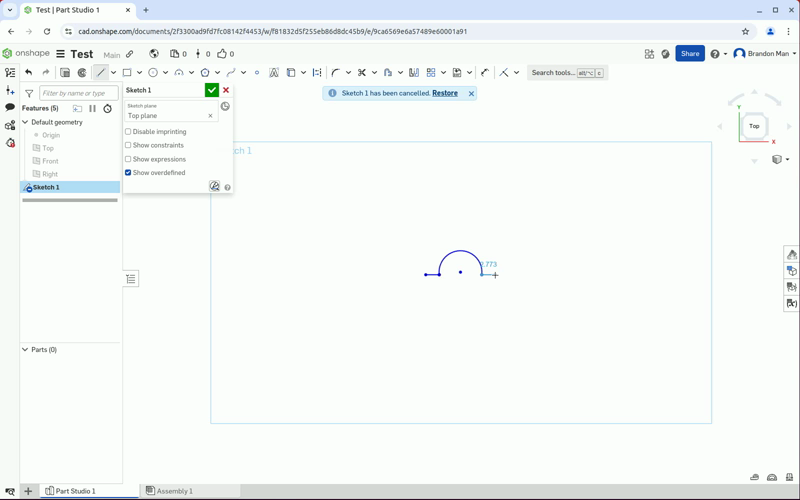
click(495, 274)
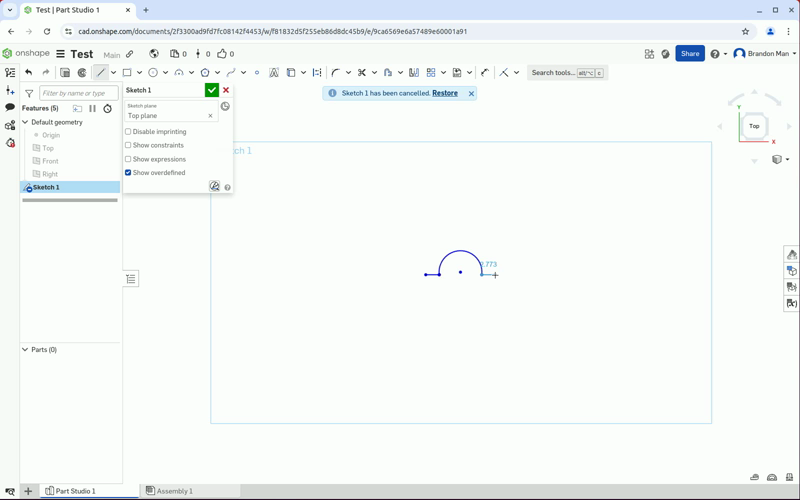
key_up(shift)
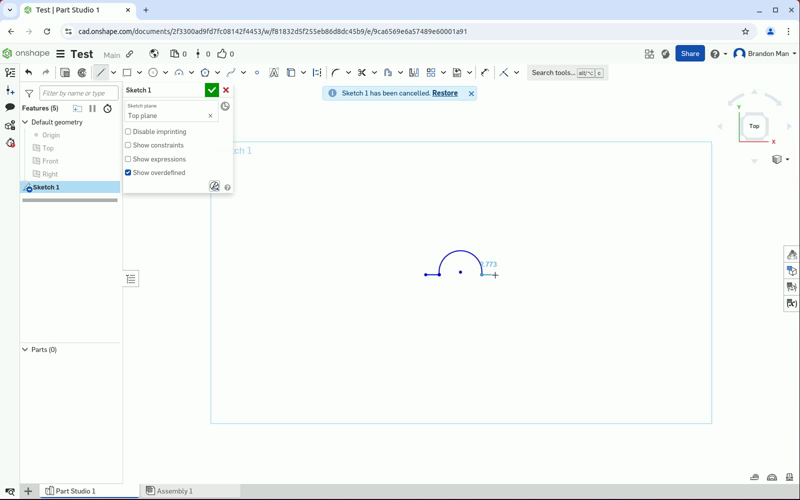
key_down(shift)
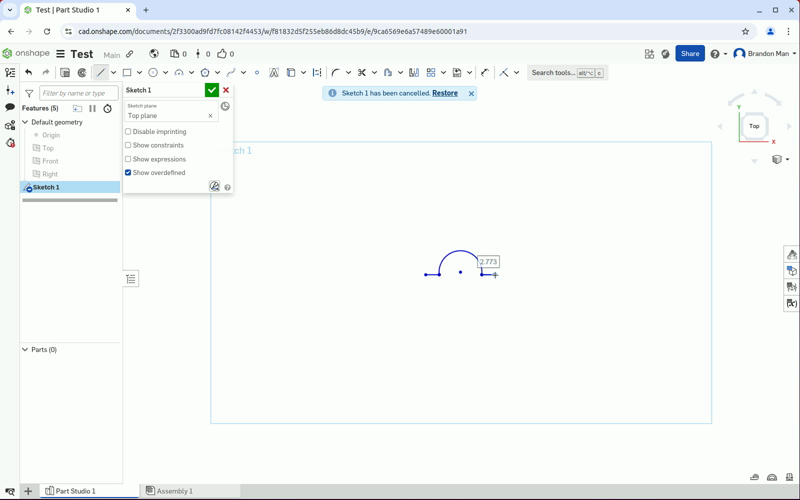
mouse_move(525, 274)
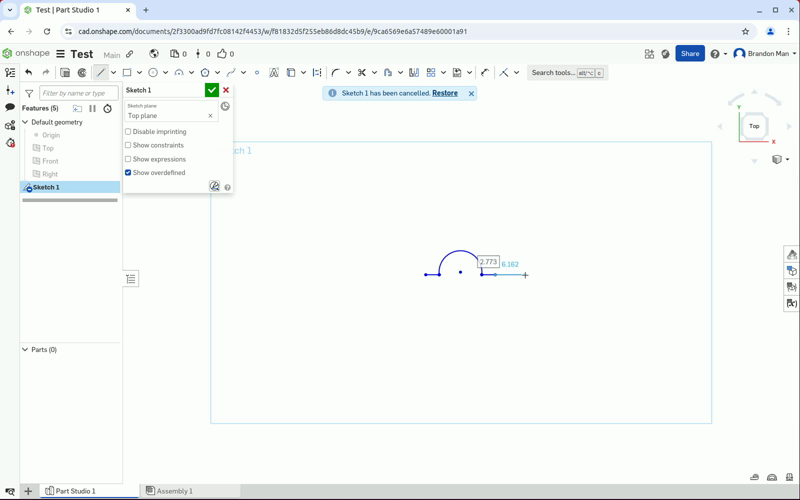
mouse_move(495, 268)
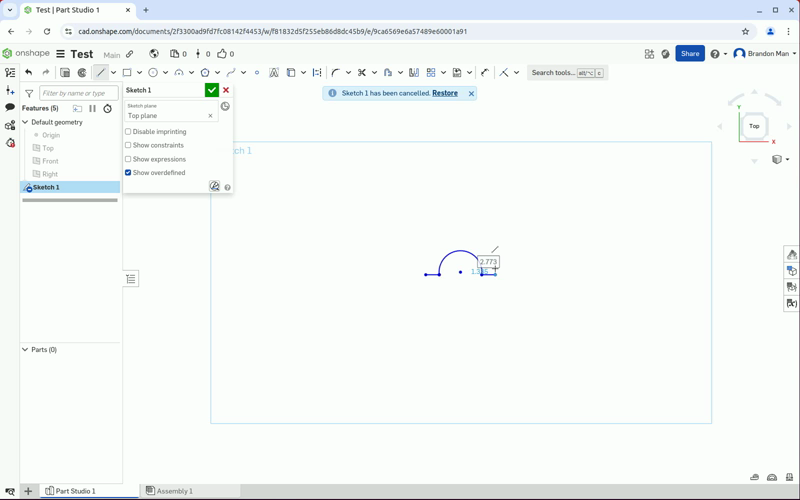
scroll(6)
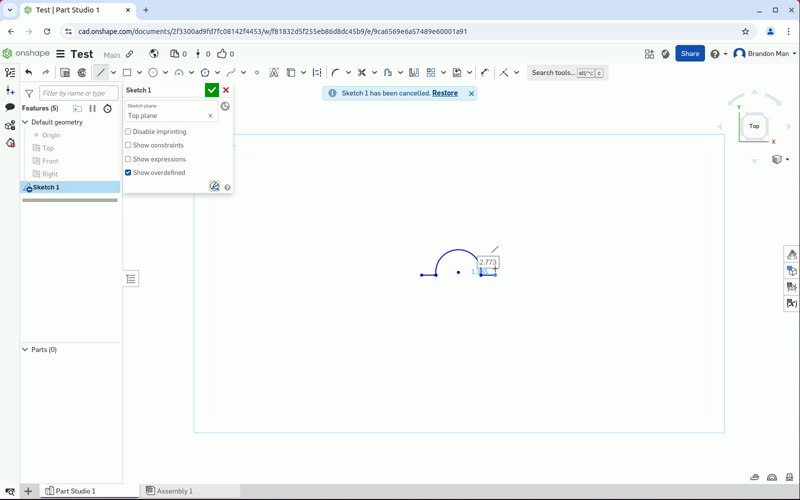
scroll(6)
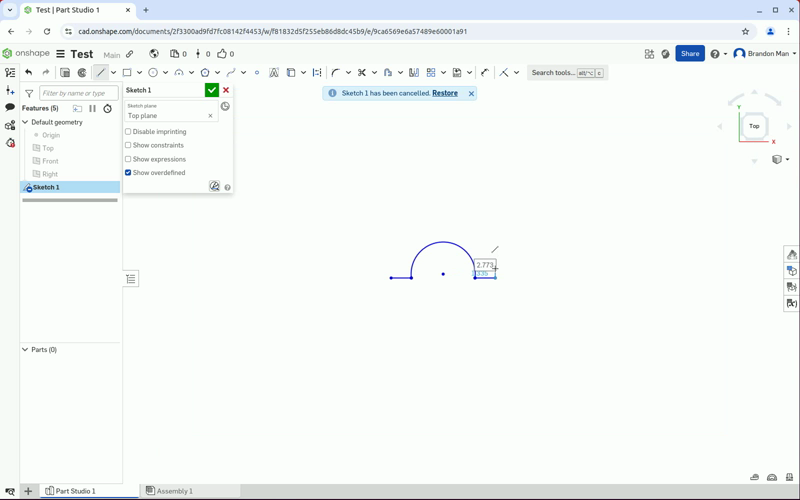
scroll(6)
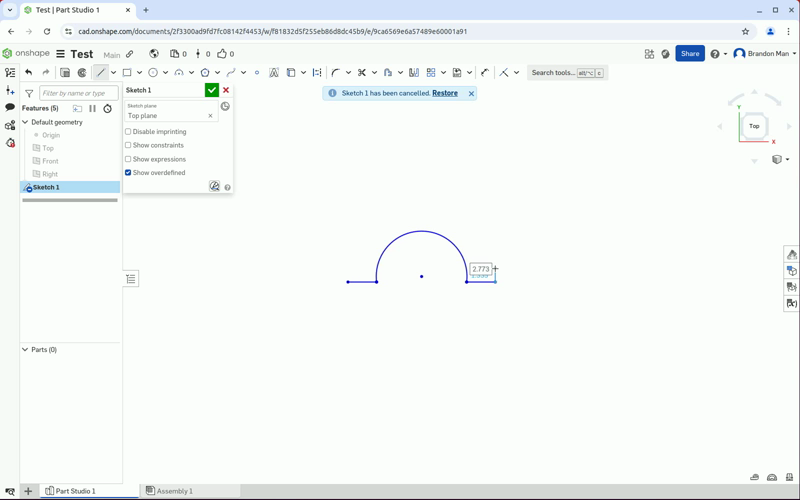
scroll(6)
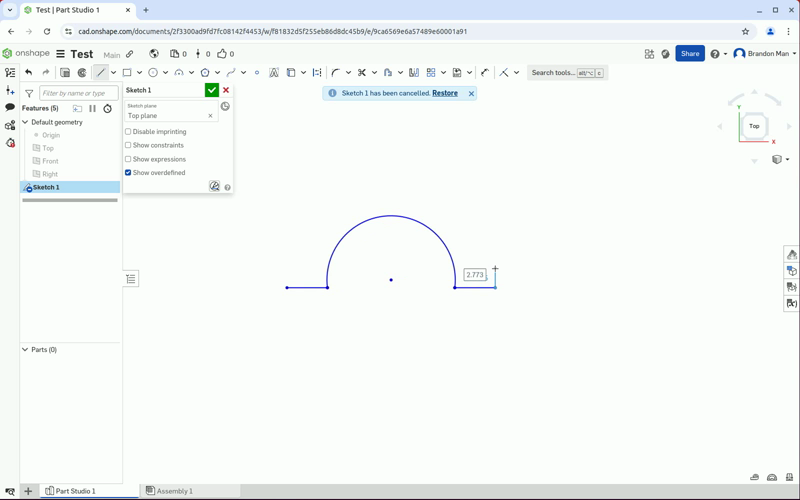
scroll(6)
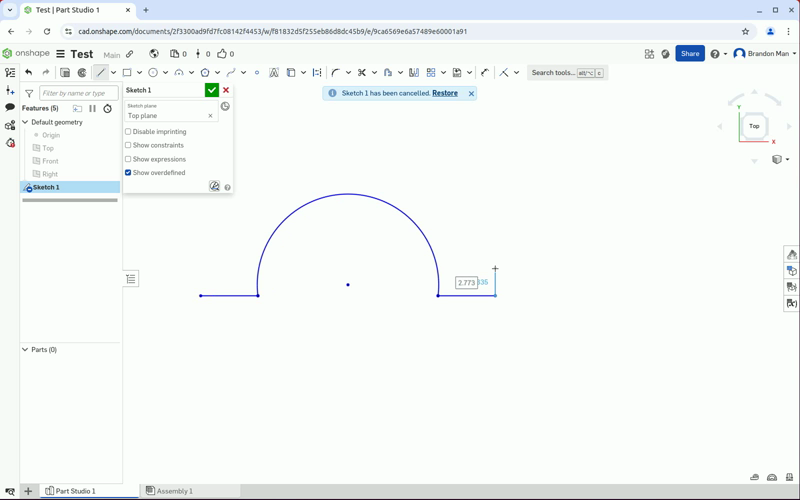
scroll(6)
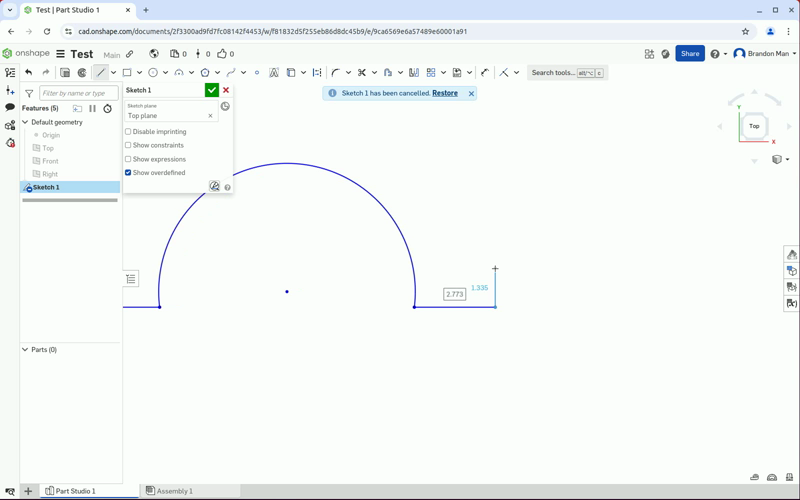
scroll(6)
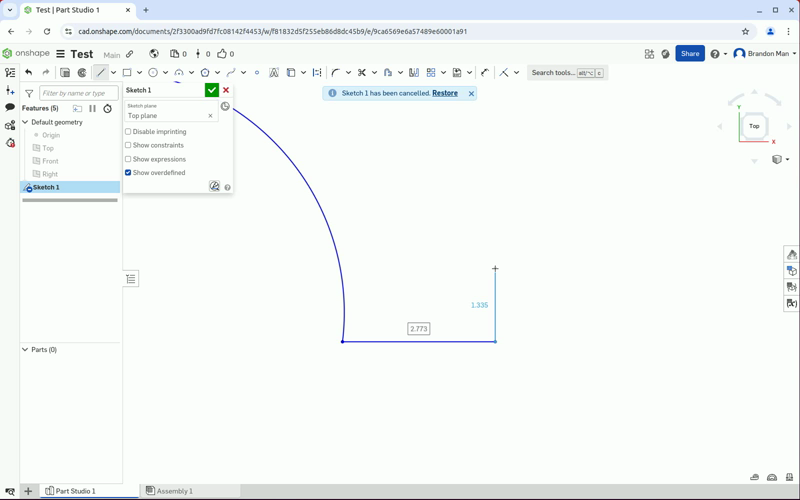
click(495, 268)
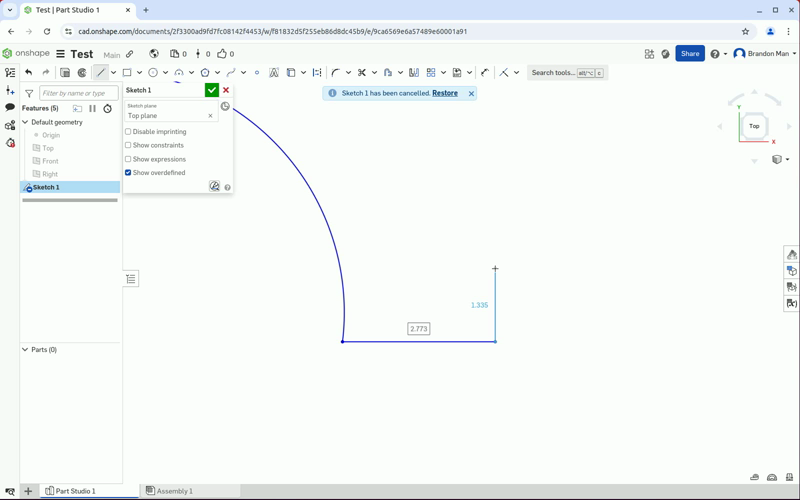
scroll(-6)
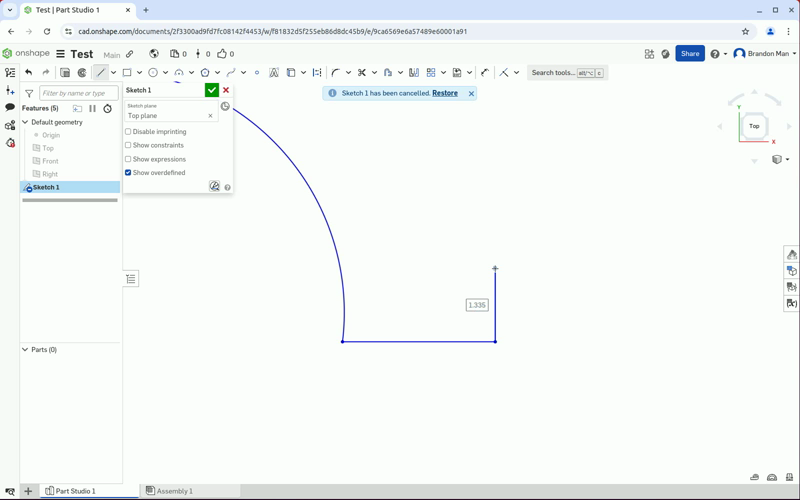
scroll(-6)
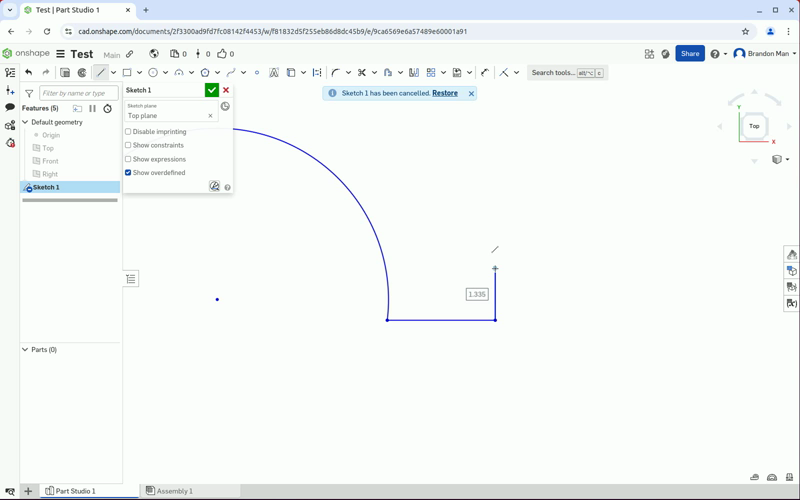
scroll(-6)
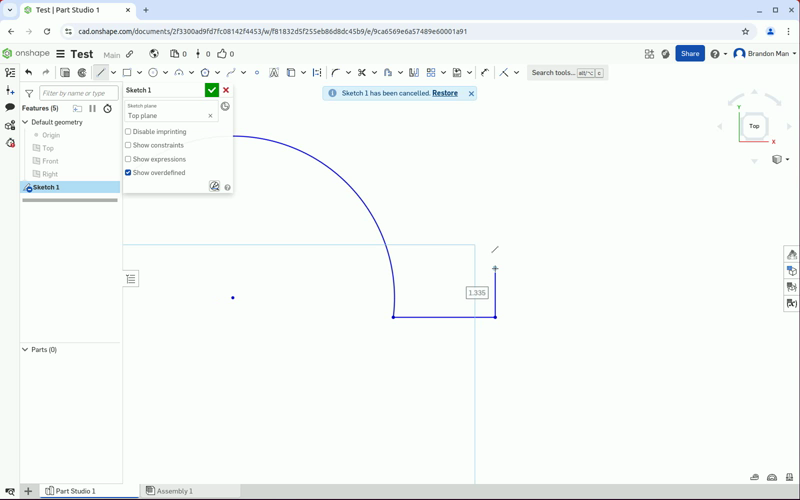
scroll(-6)
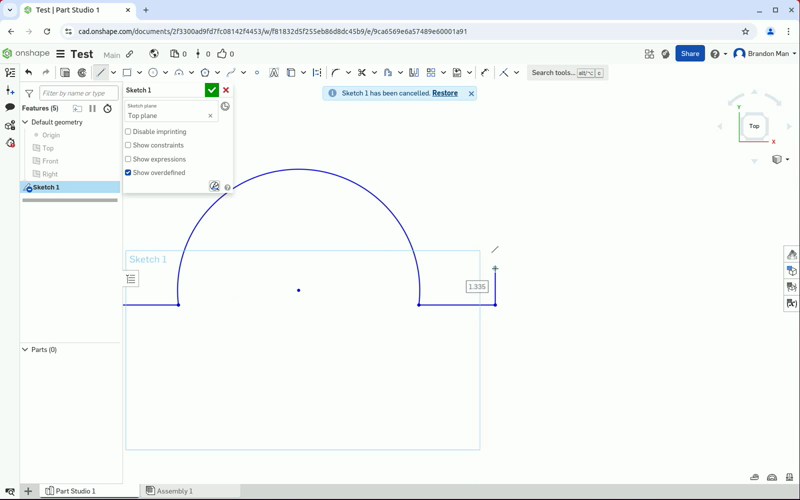
scroll(-6)
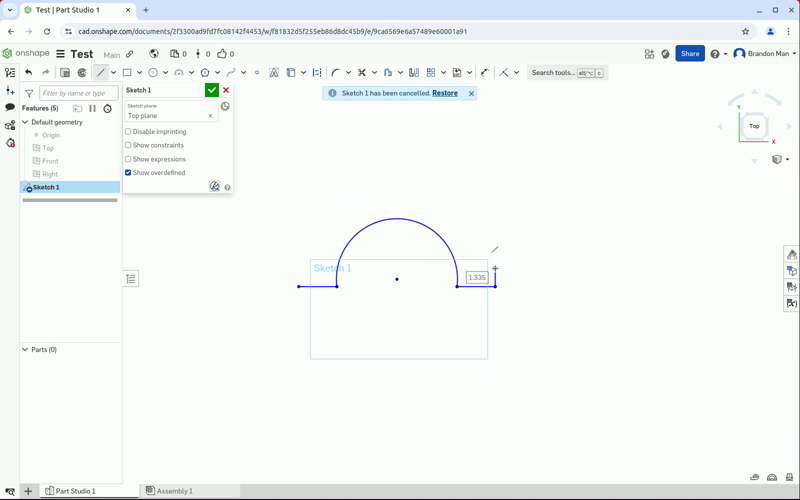
scroll(-6)
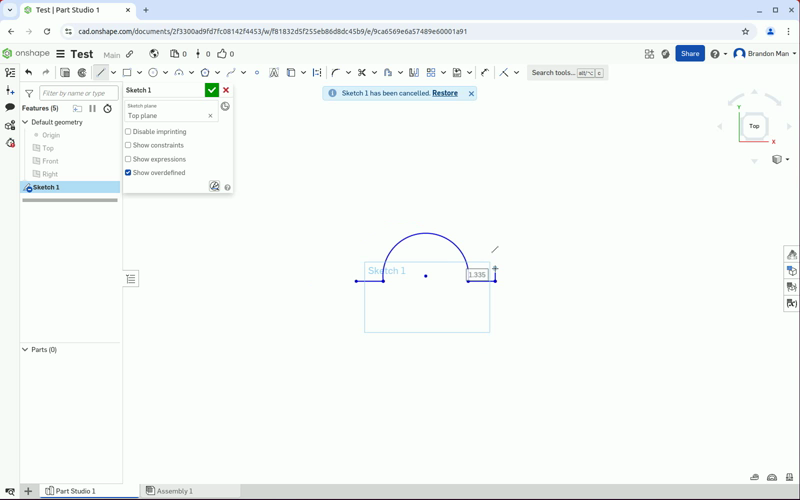
scroll(-6)
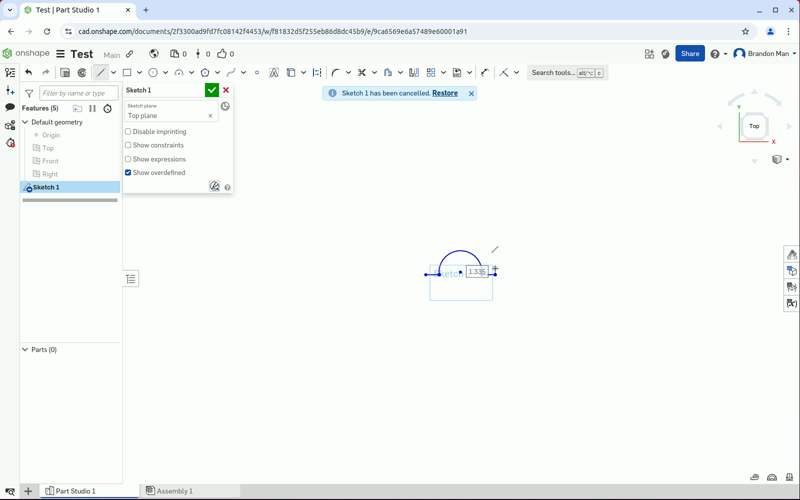
key_up(shift)
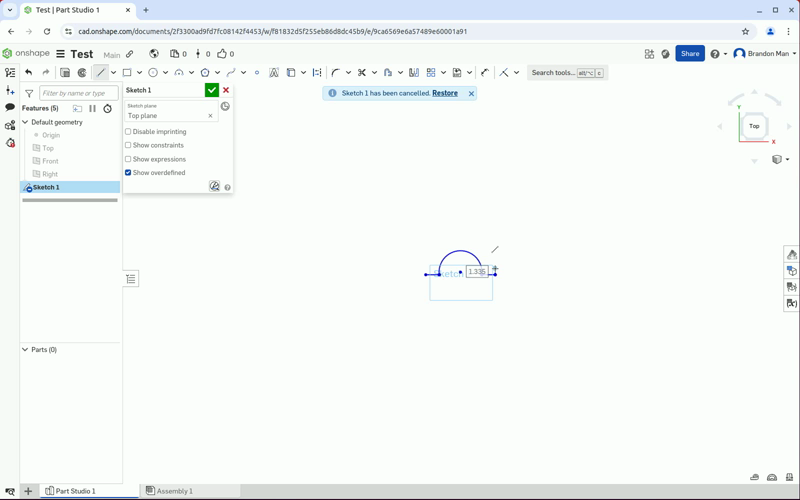
key(esc)
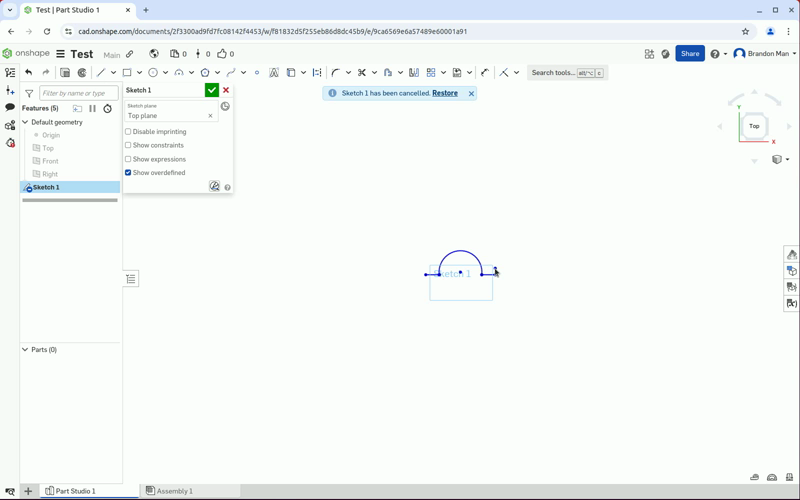
key(a)
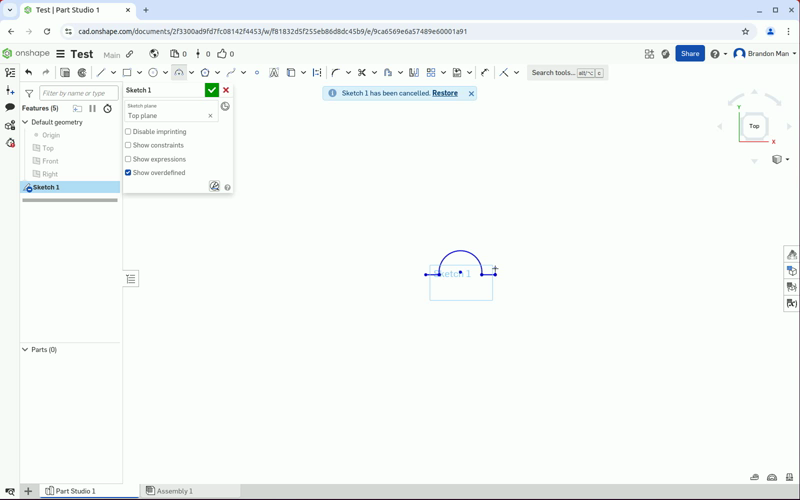
mouse_move(495, 268)
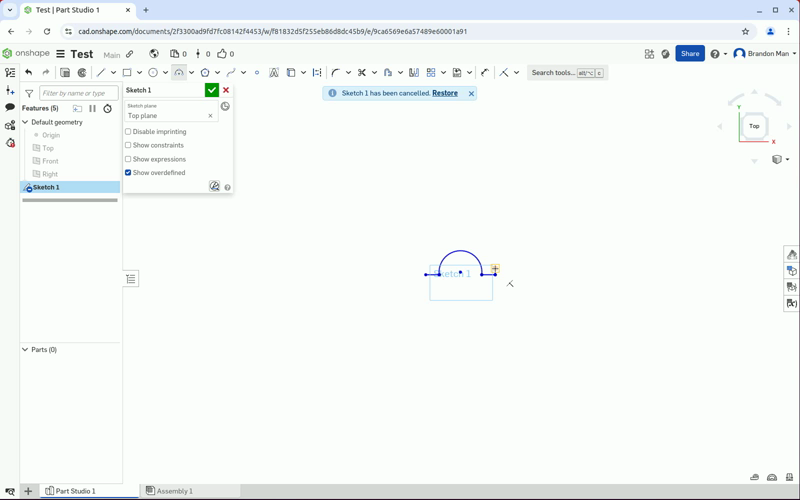
click(495, 268)
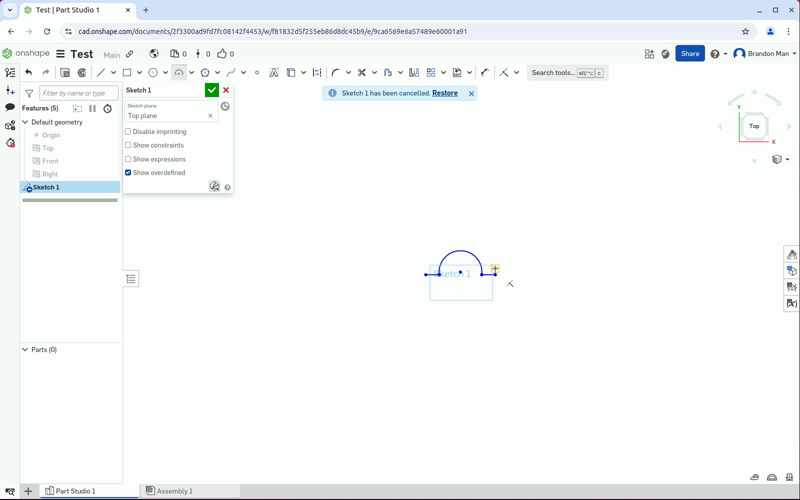
mouse_move(425, 274)
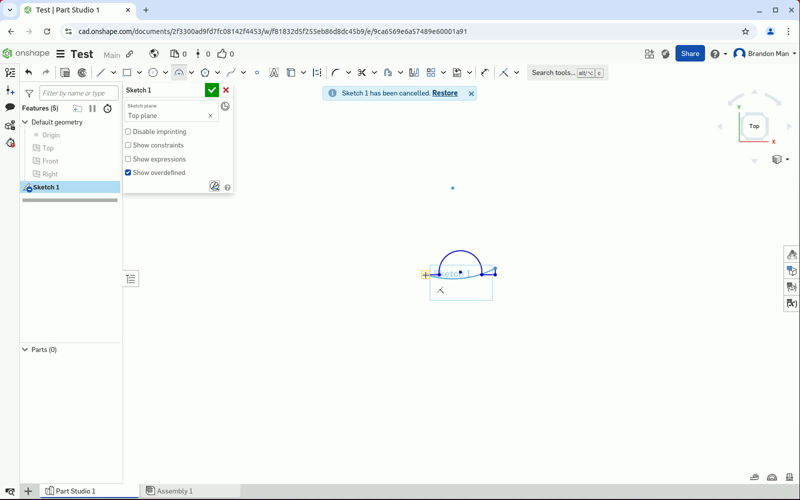
click(425, 274)
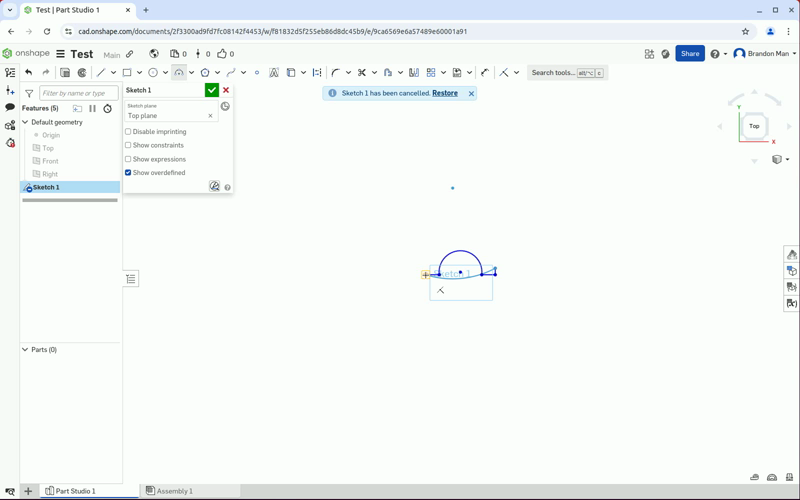
key_down(shift)
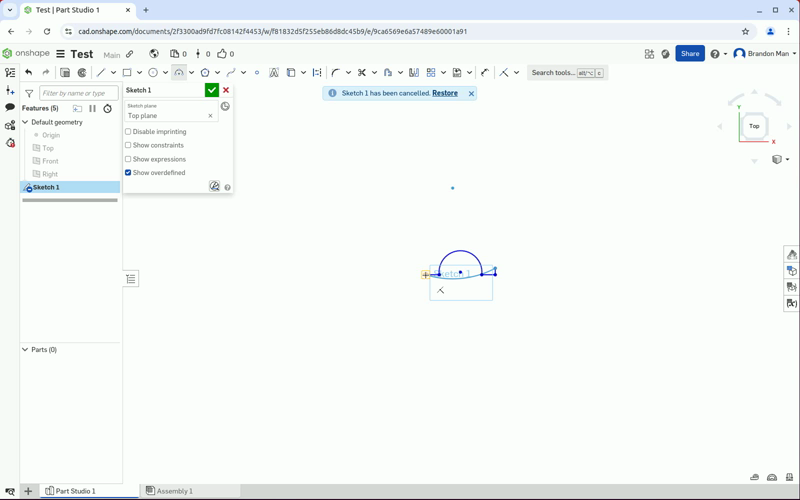
mouse_move(457, 236)
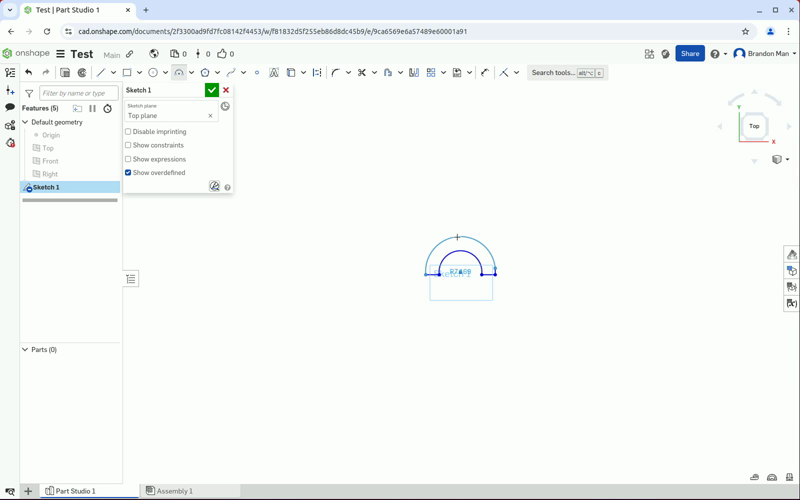
click(457, 236)
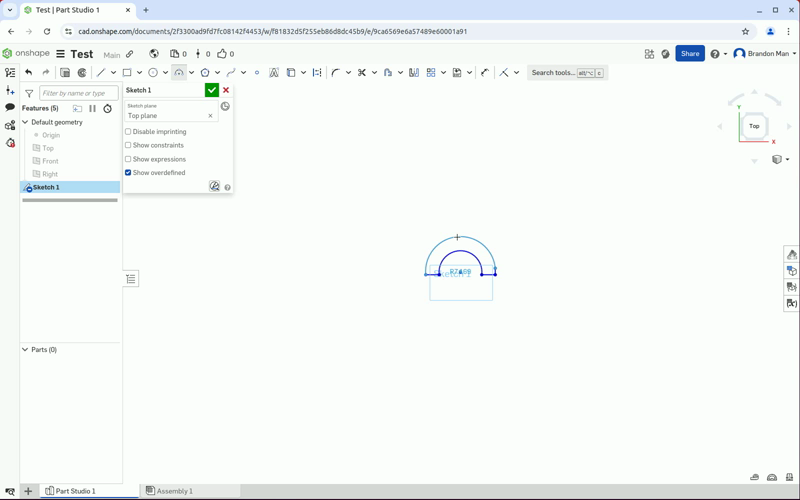
key_up(shift)
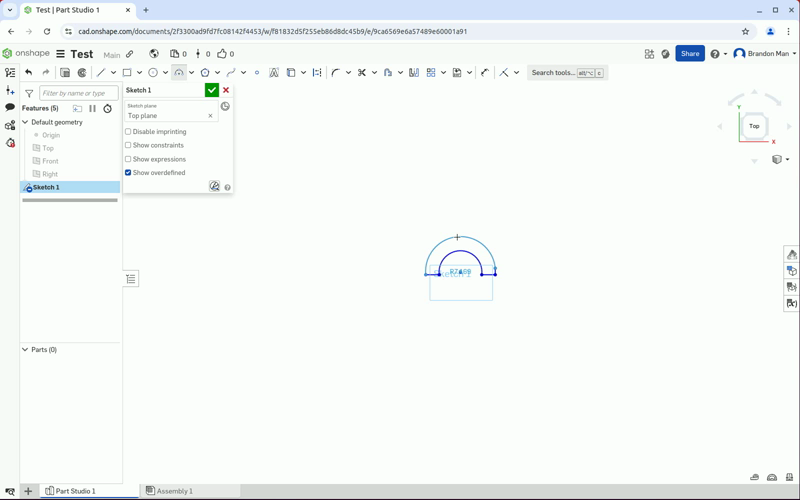
key(esc)
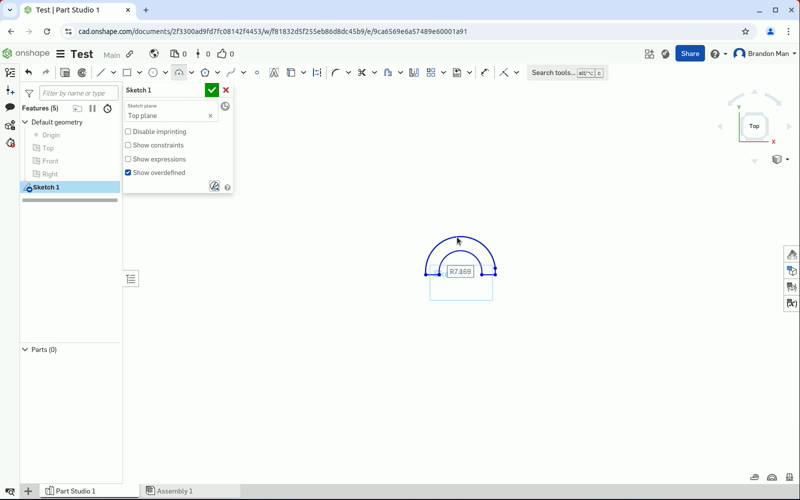
mouse_move(481, 250)
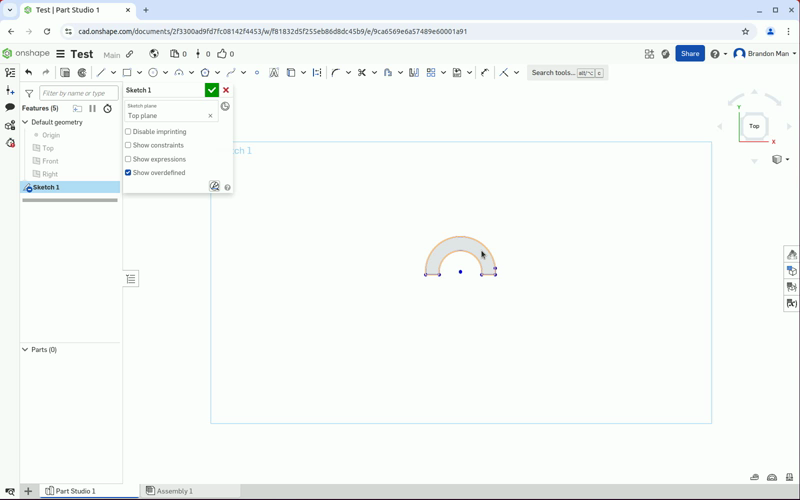
scroll(6)
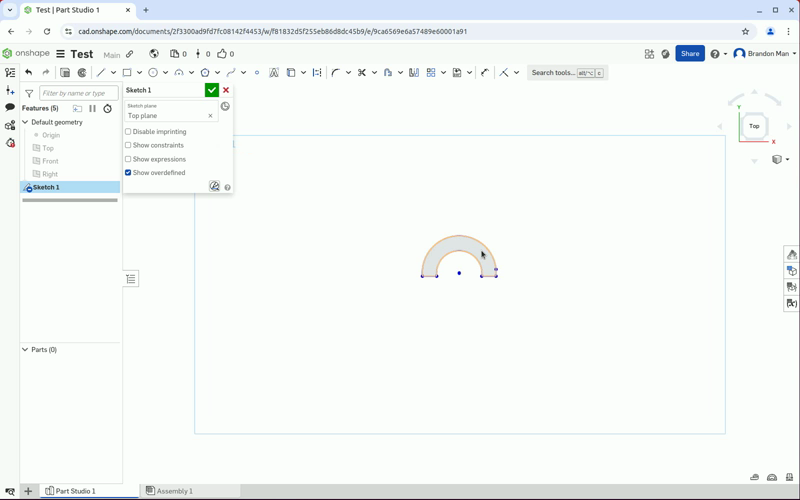
scroll(6)
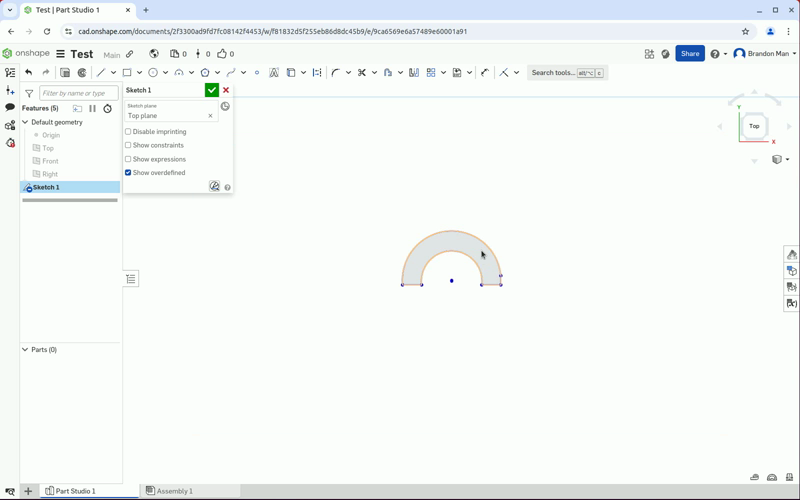
scroll(6)
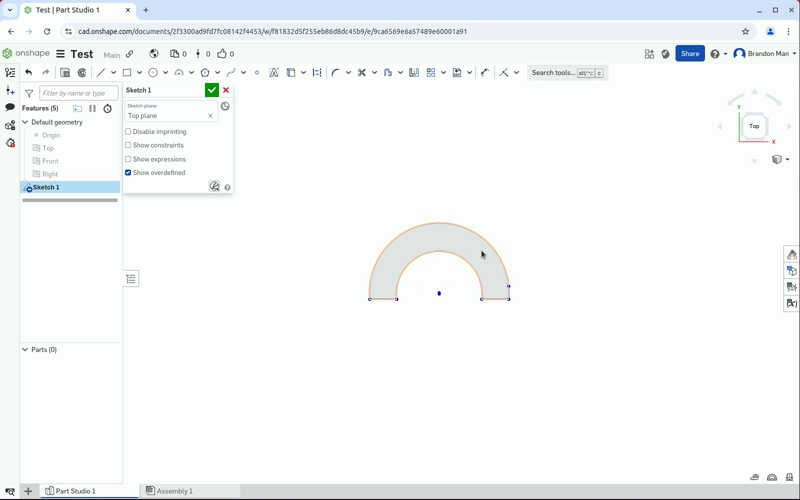
scroll(6)
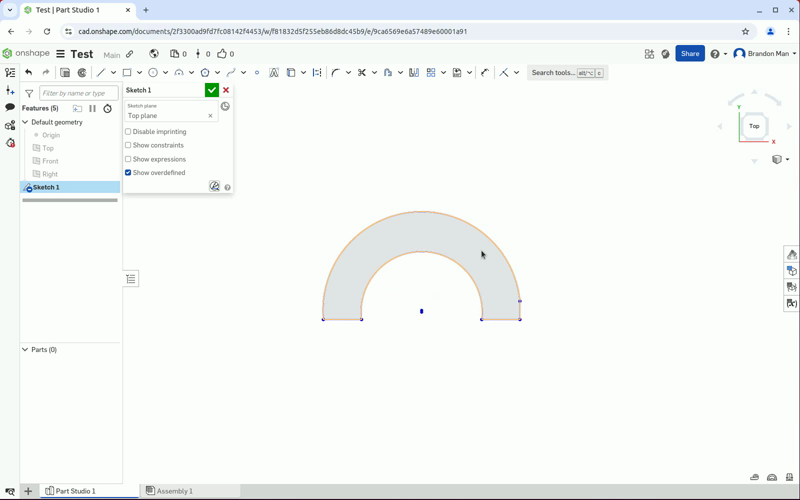
scroll(6)
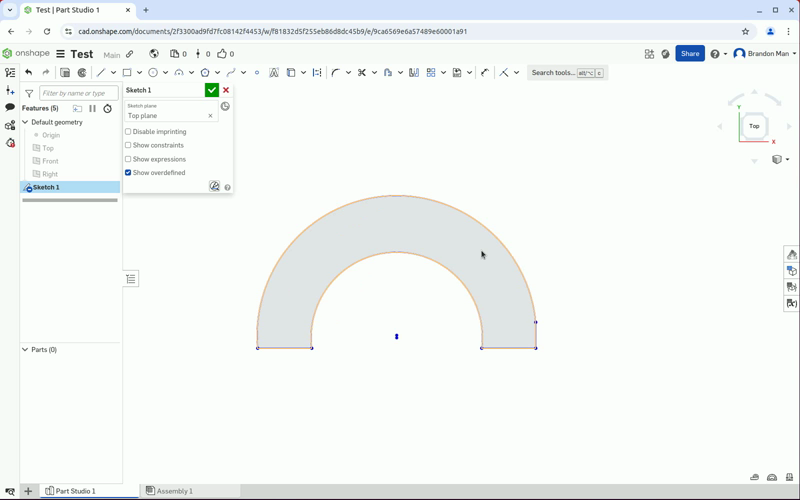
scroll(6)
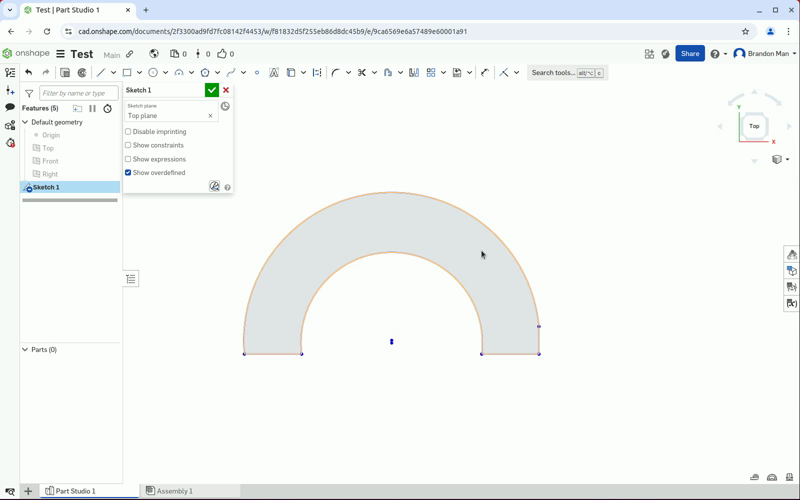
scroll(6)
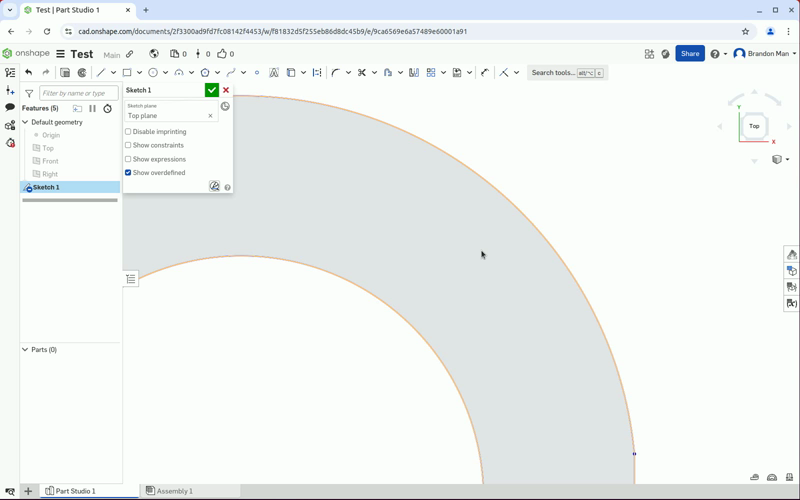
click(481, 250)
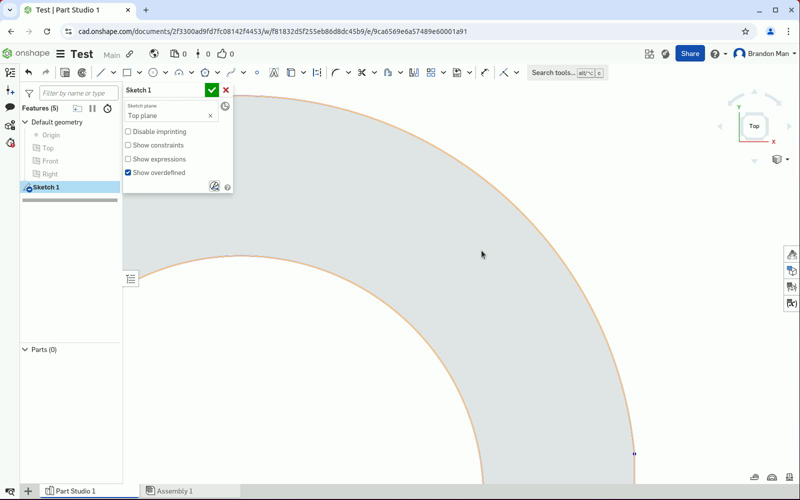
scroll(-6)
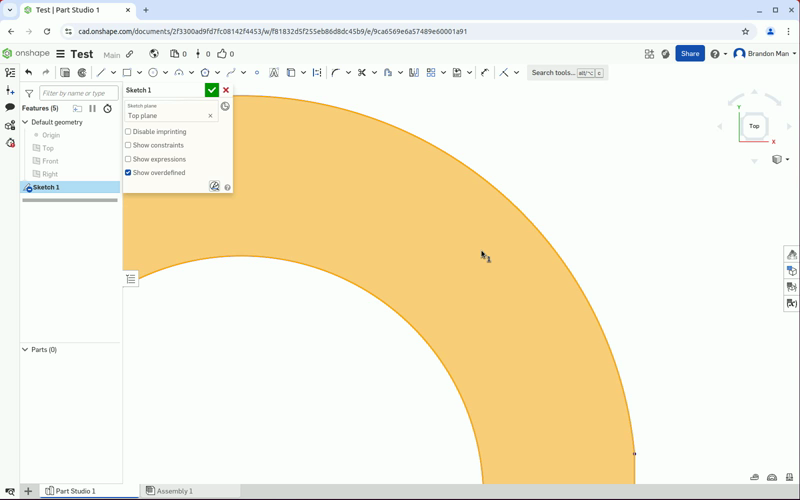
scroll(-6)
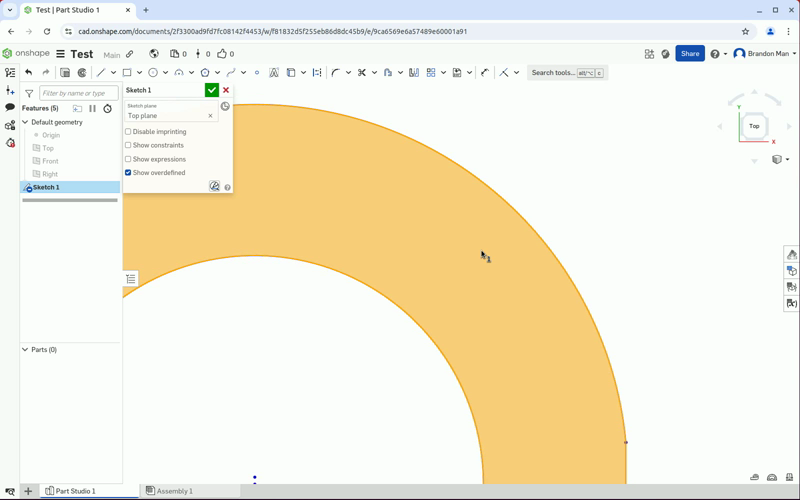
scroll(-6)
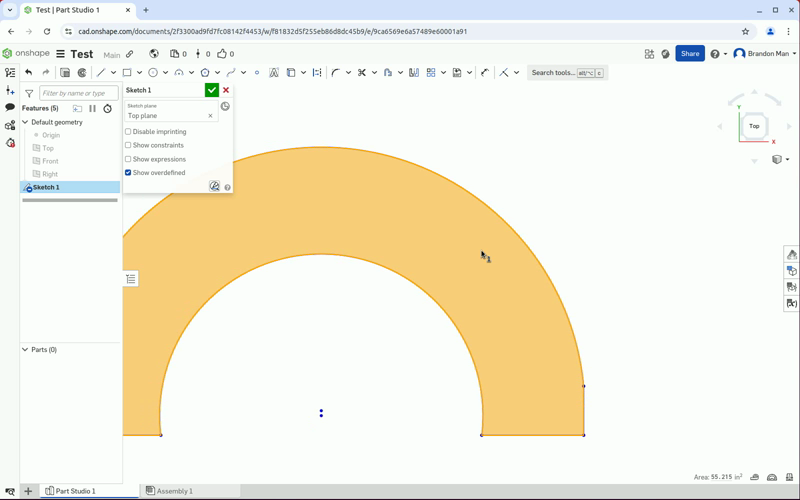
scroll(-6)
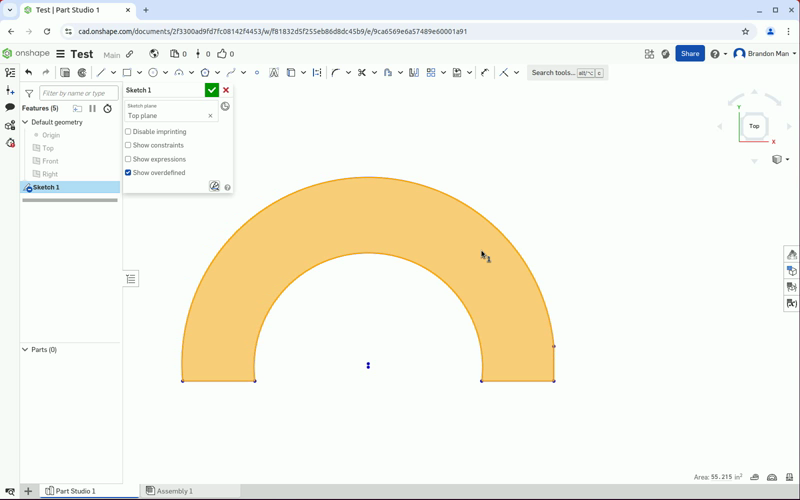
scroll(-6)
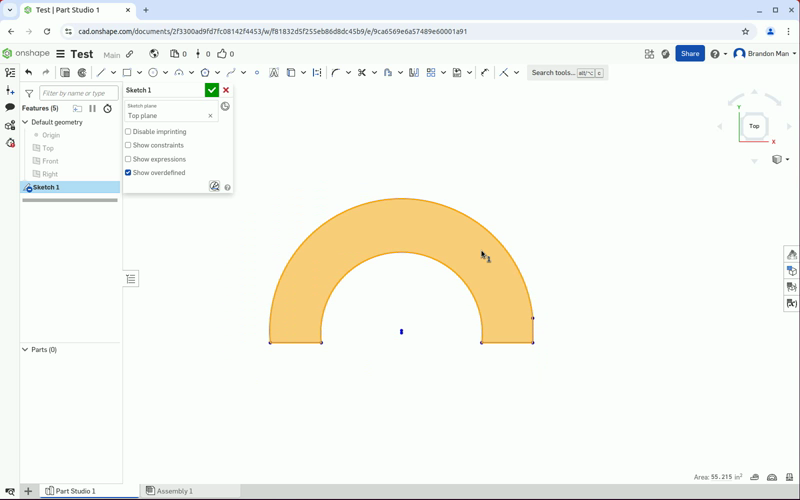
scroll(-6)
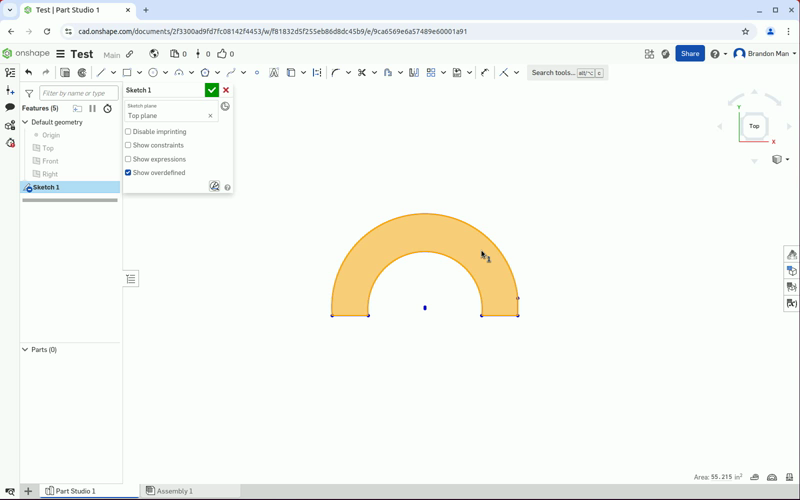
scroll(-6)
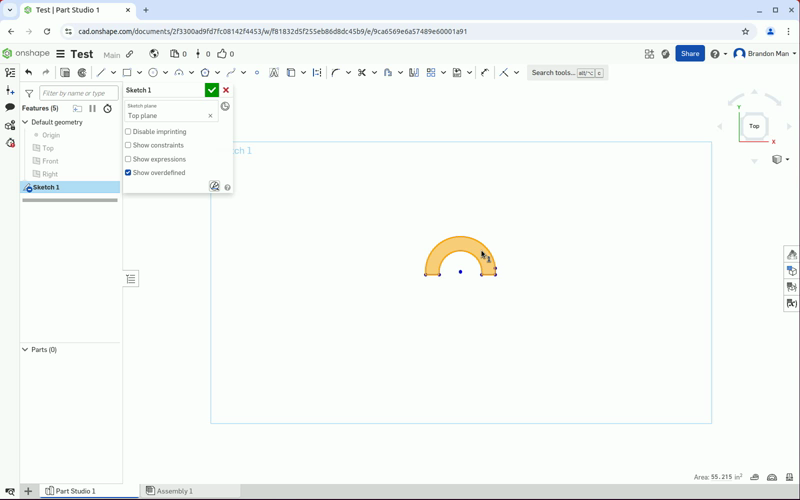
mouse_move(73, 352)
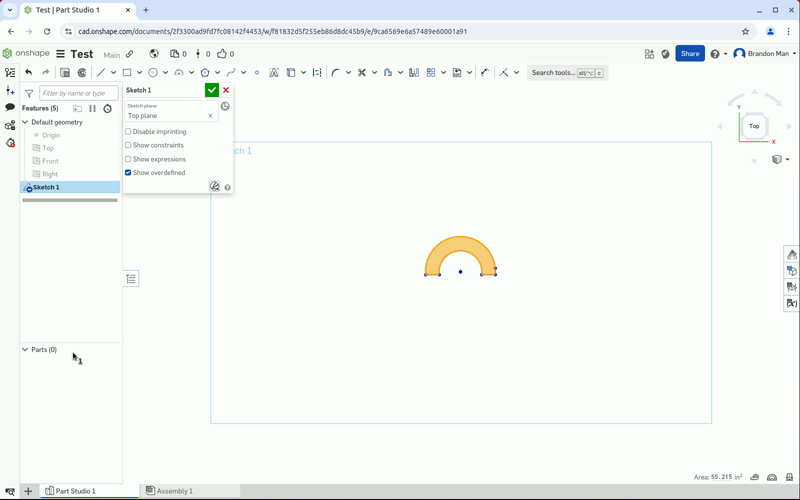
key(shift+y)
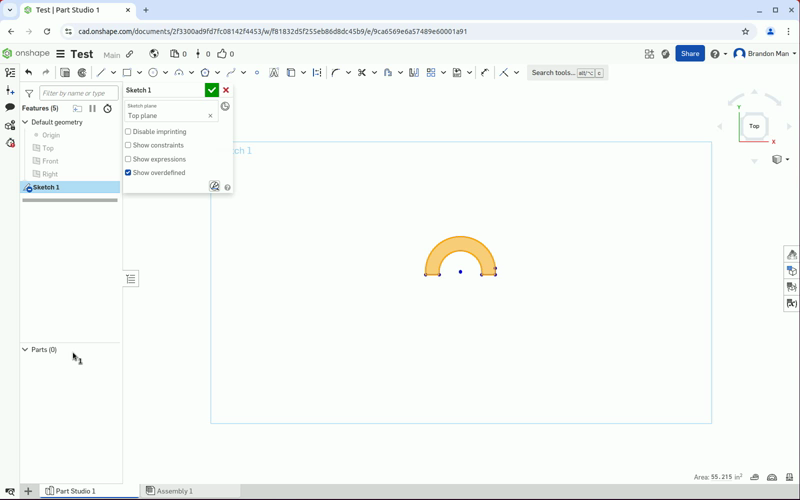
key(shift+e)
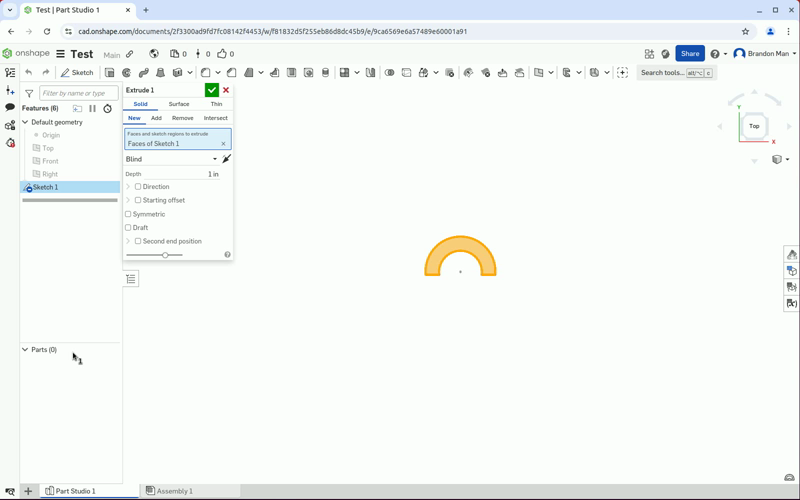
mouse_move(143, 106)
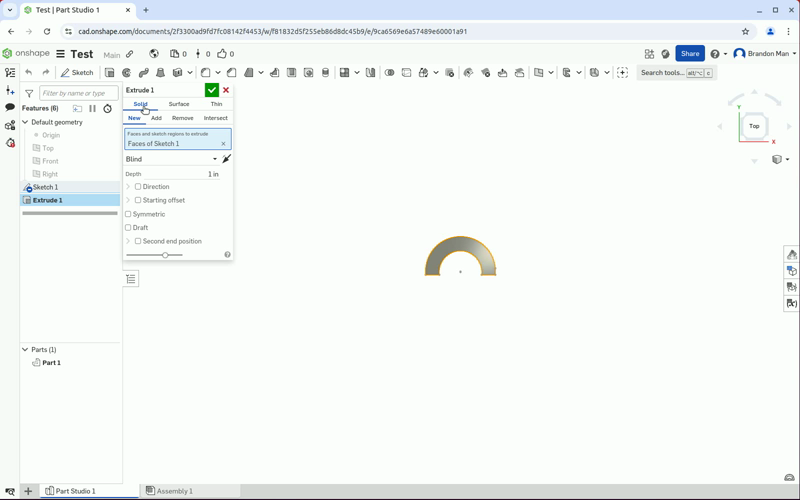
click(143, 106)
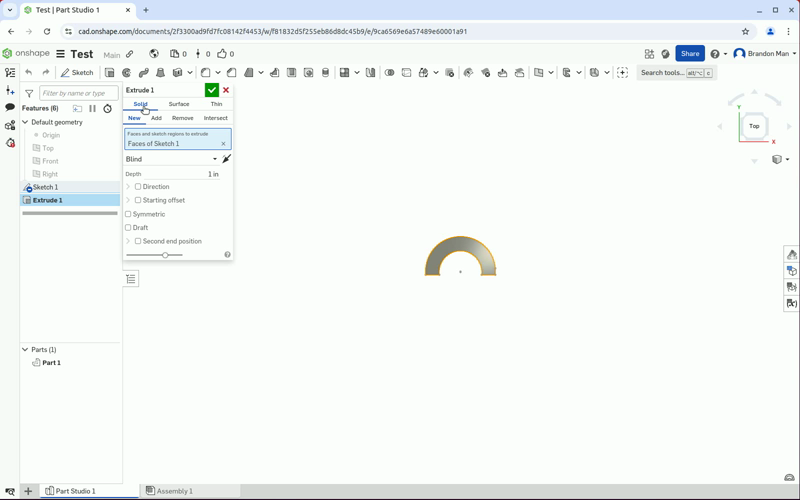
mouse_move(137, 120)
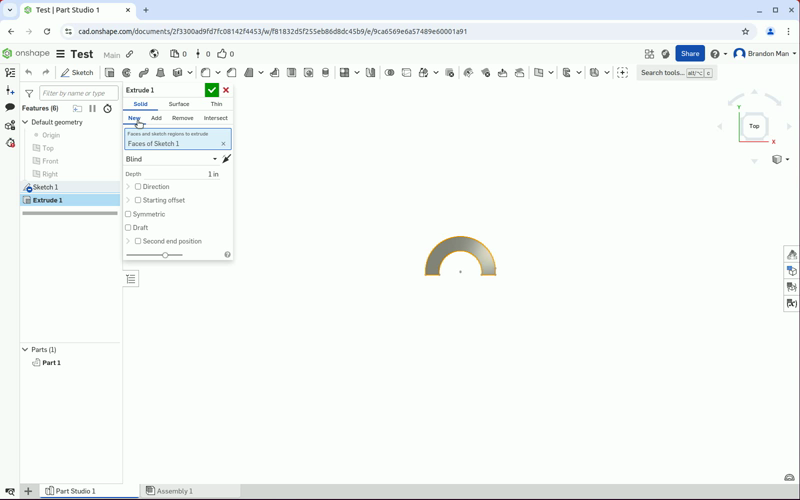
click(137, 120)
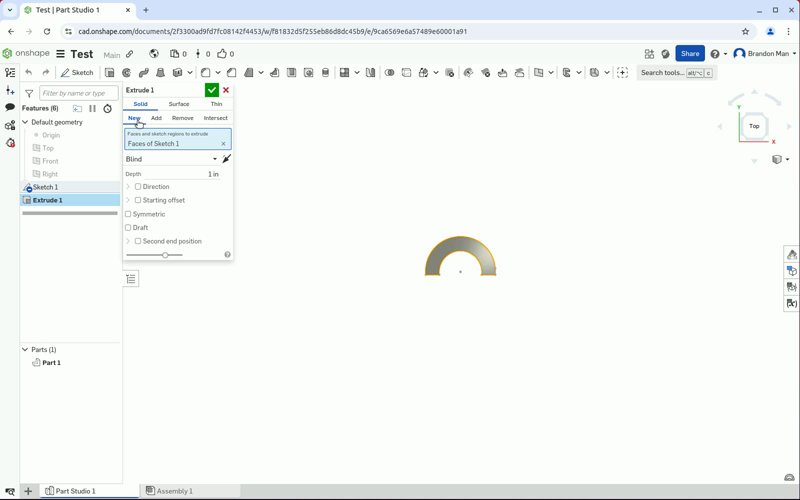
key(tab, 4)
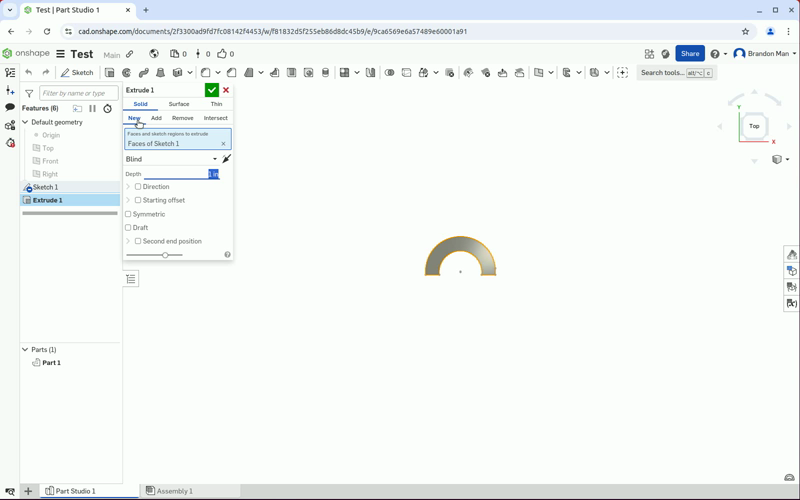
text(1.444)
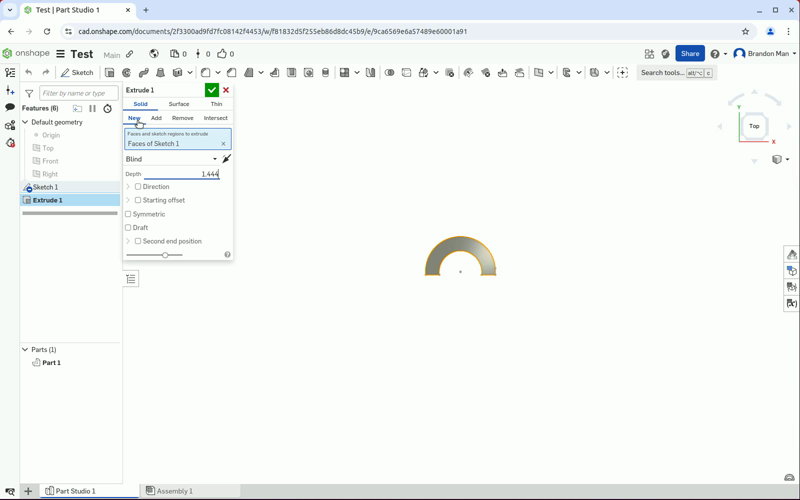
key(enter)
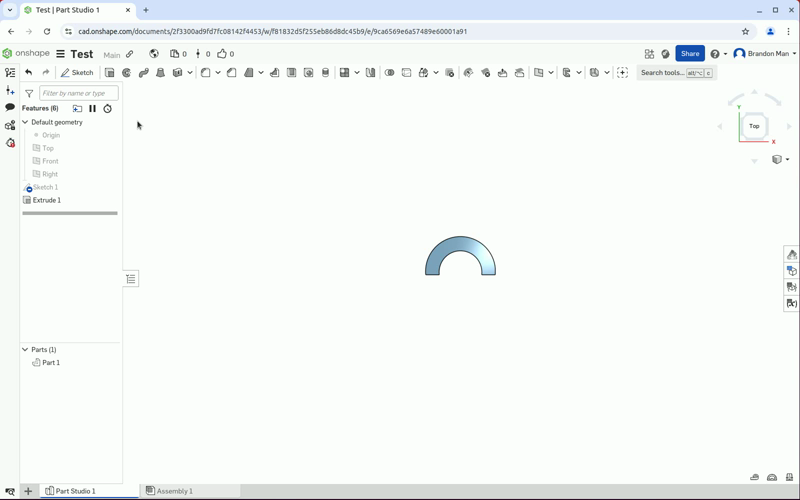
key(shift+h)
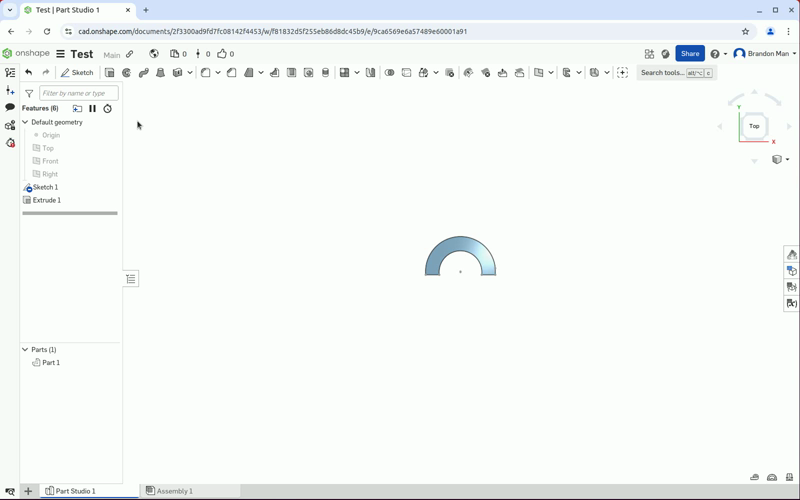
key(shift+h)
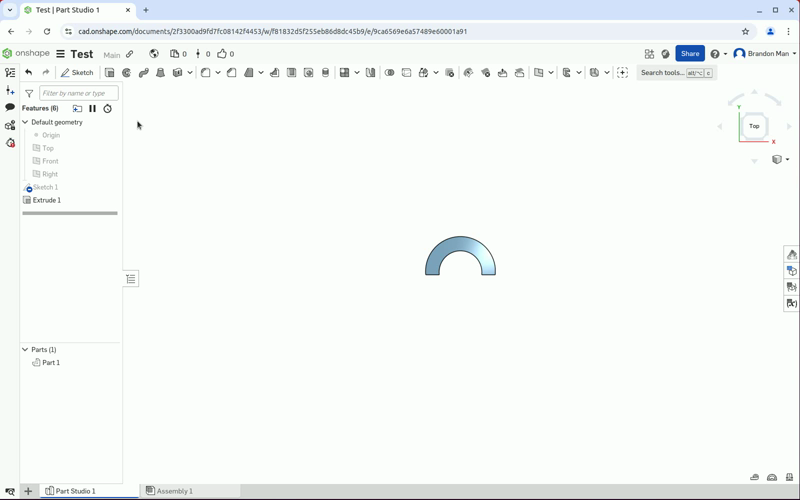
mouse_move(73, 189)
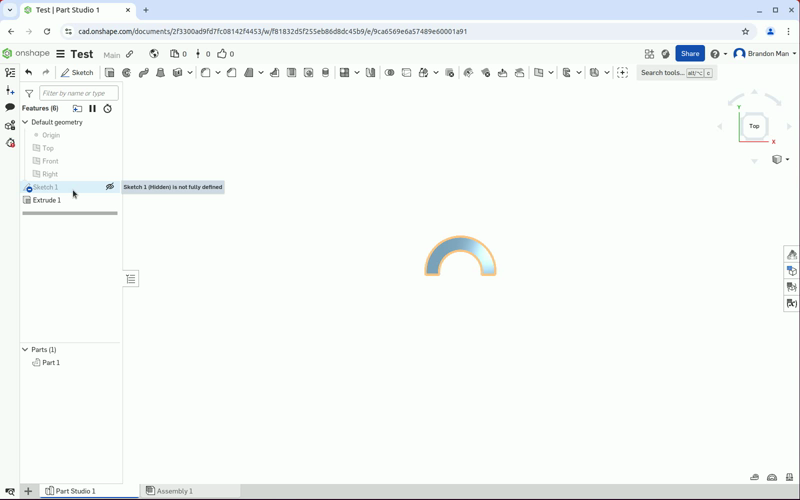
click(73, 189)
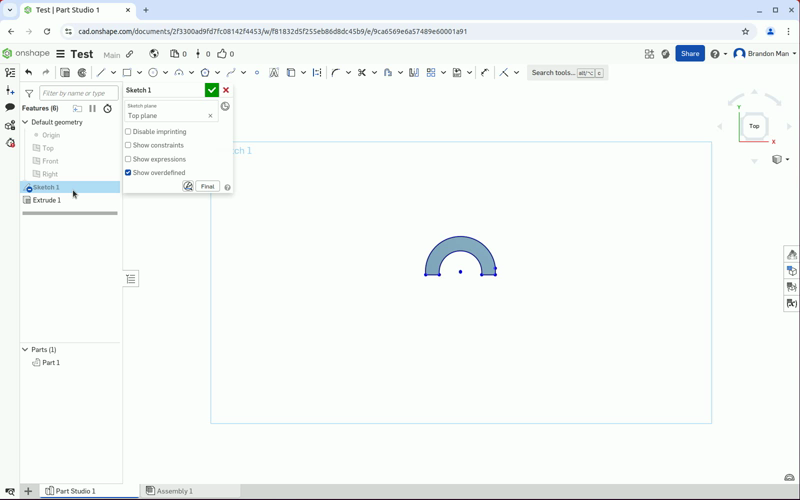
mouse_move(229, 92)
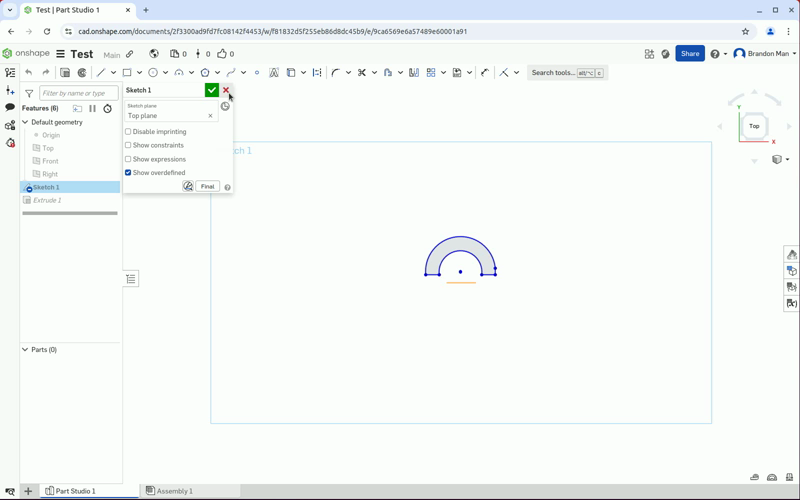
click(229, 92)
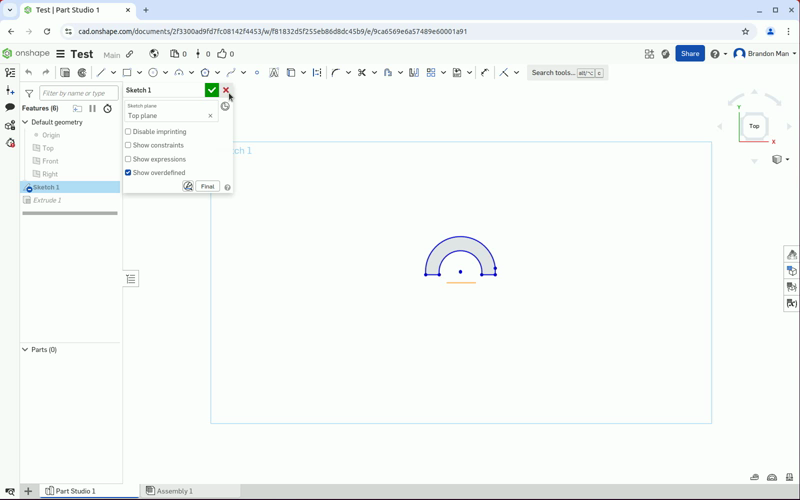
key(shift+s)
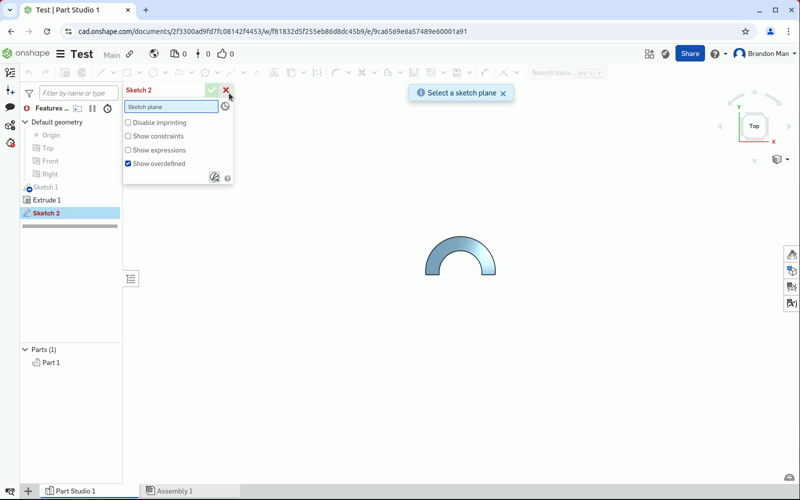
mouse_move(73, 150)
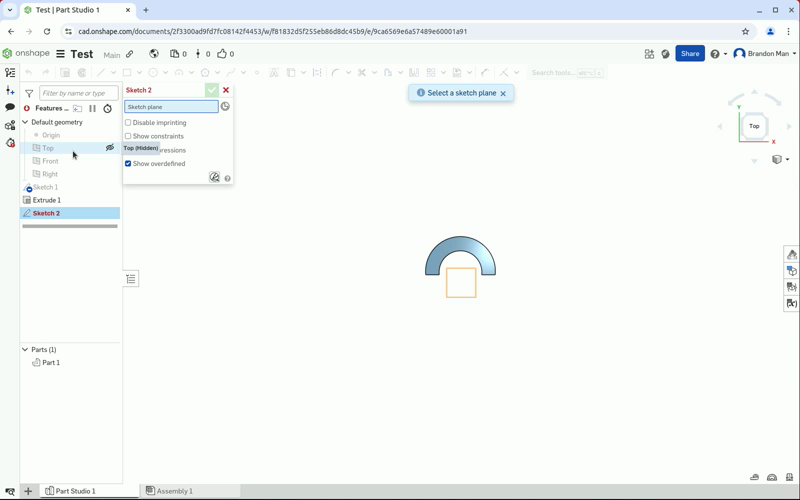
click(73, 150)
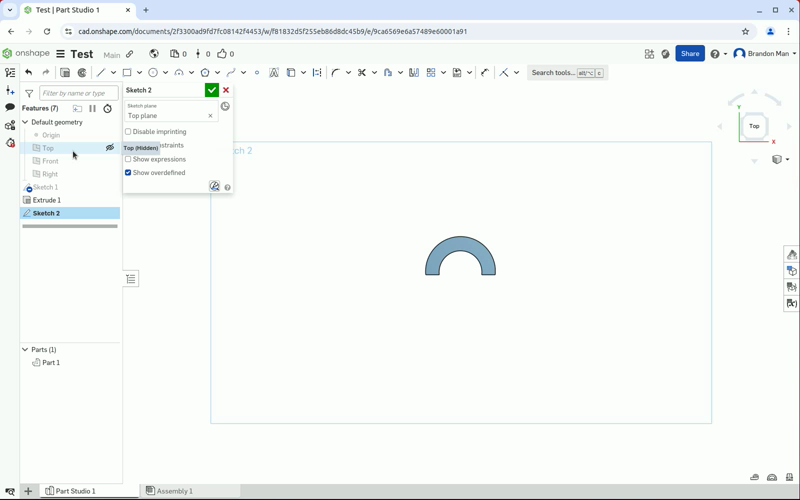
mouse_move(73, 352)
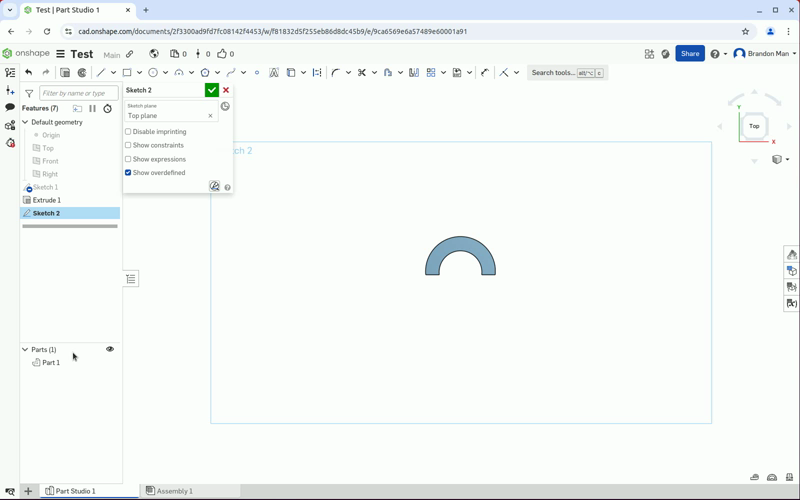
key(y)
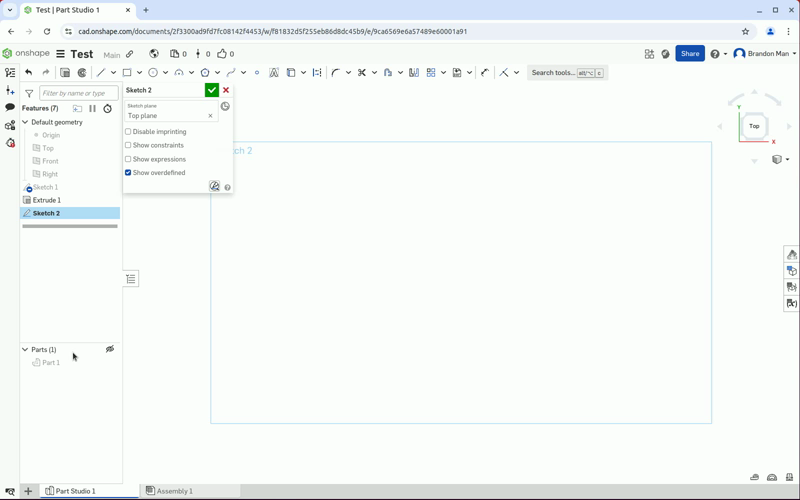
key(a)
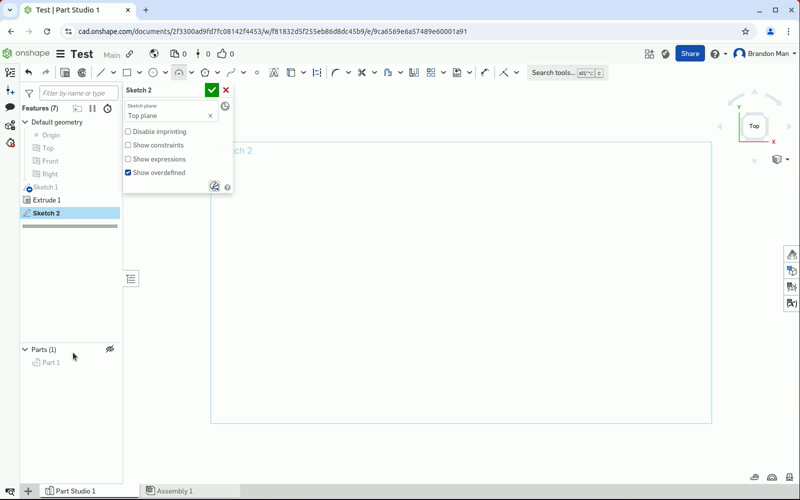
key_down(shift)
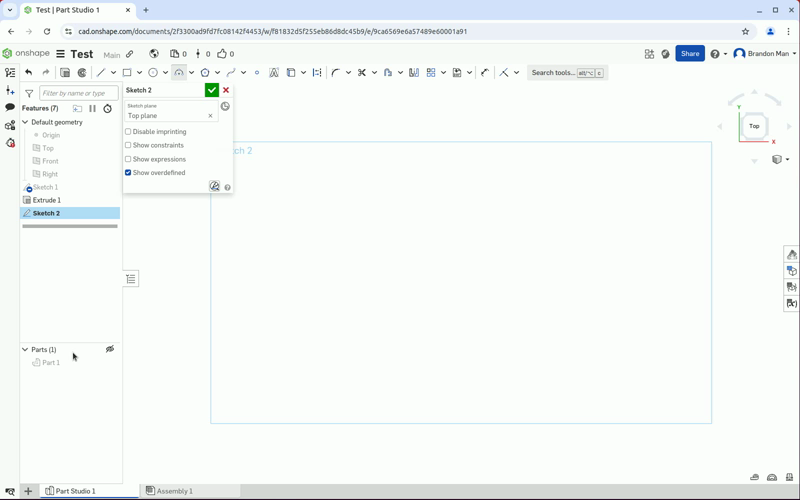
mouse_move(425, 274)
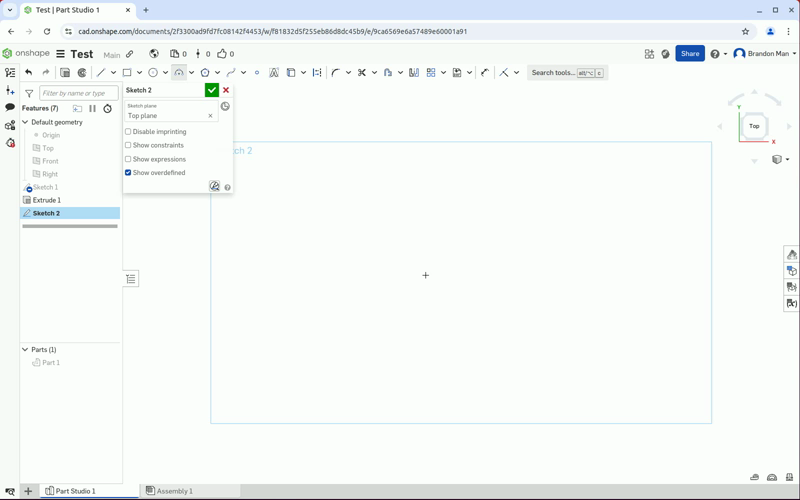
click(425, 274)
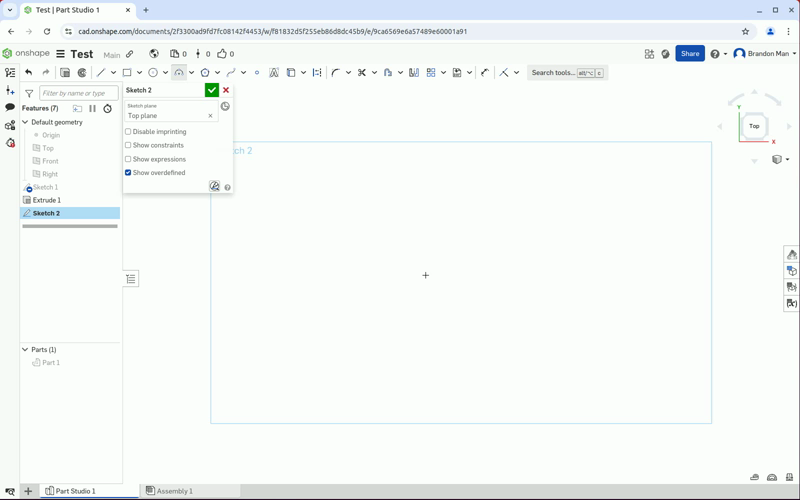
key_up(shift)
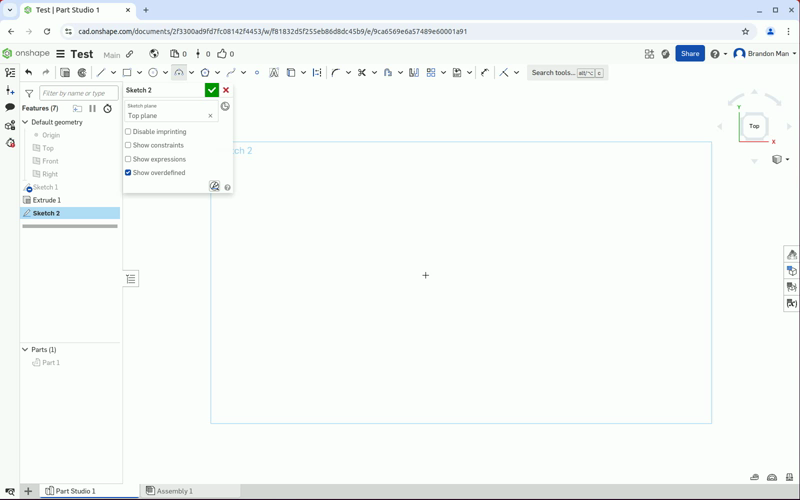
key_down(shift)
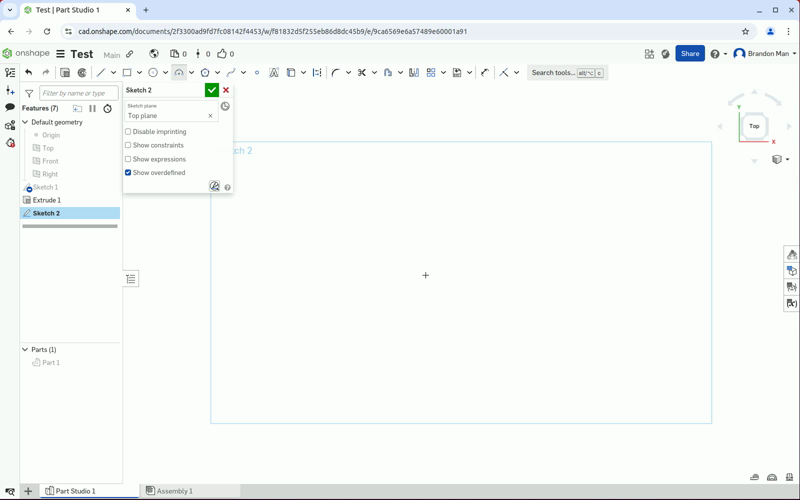
mouse_move(495, 274)
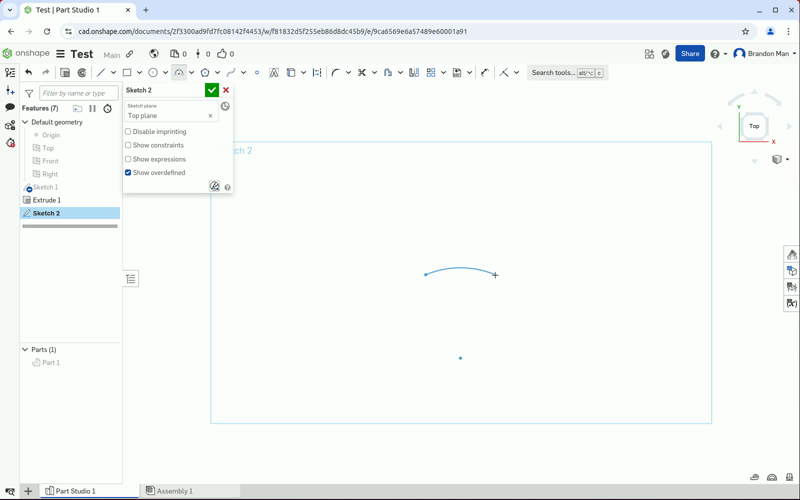
click(495, 274)
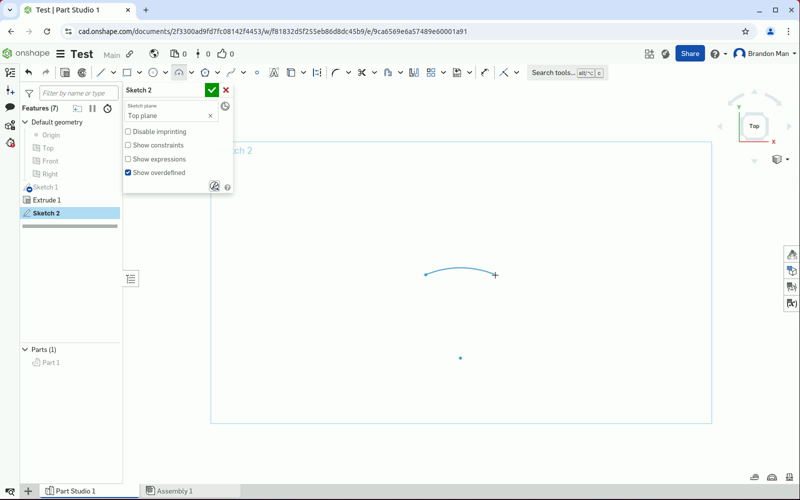
mouse_move(460, 306)
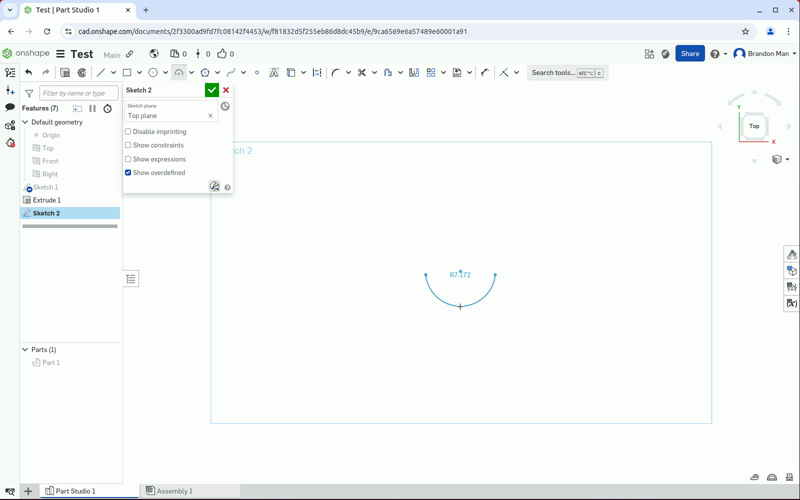
click(460, 306)
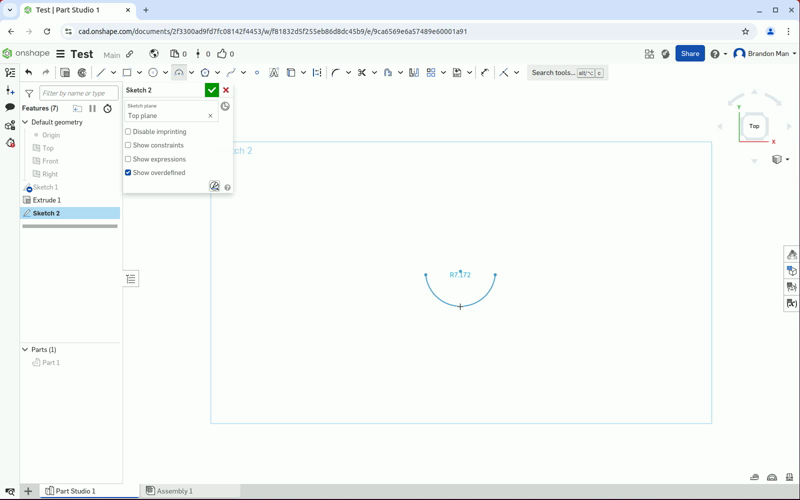
key_up(shift)
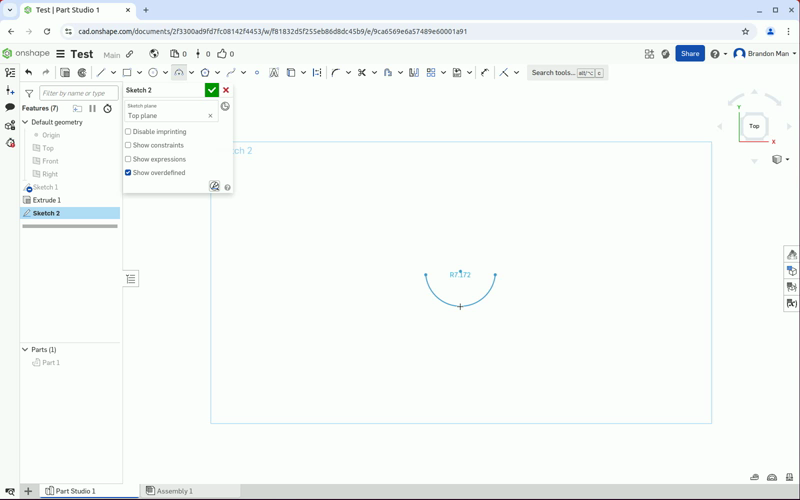
key(esc)
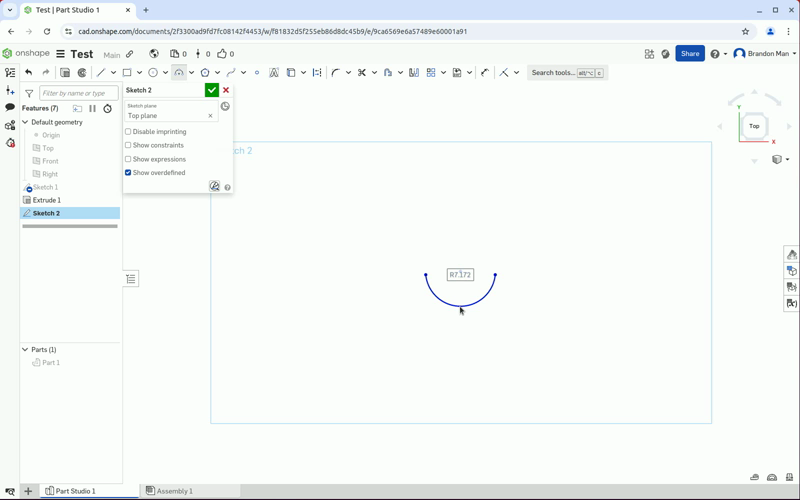
key(l)
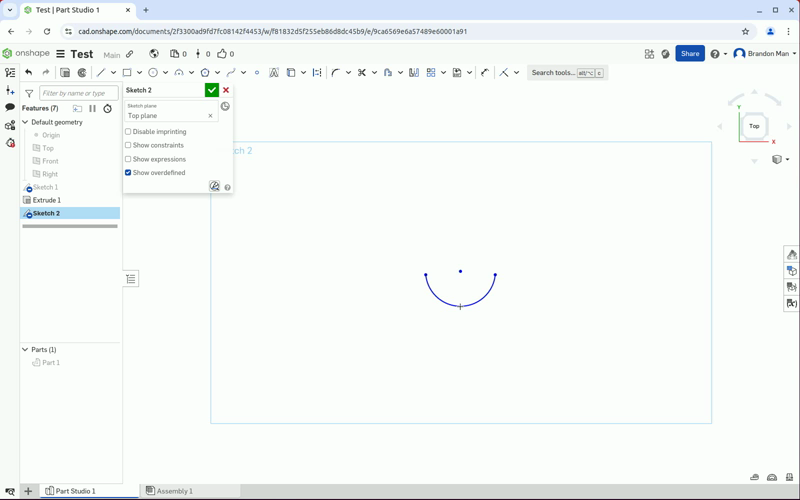
mouse_move(495, 274)
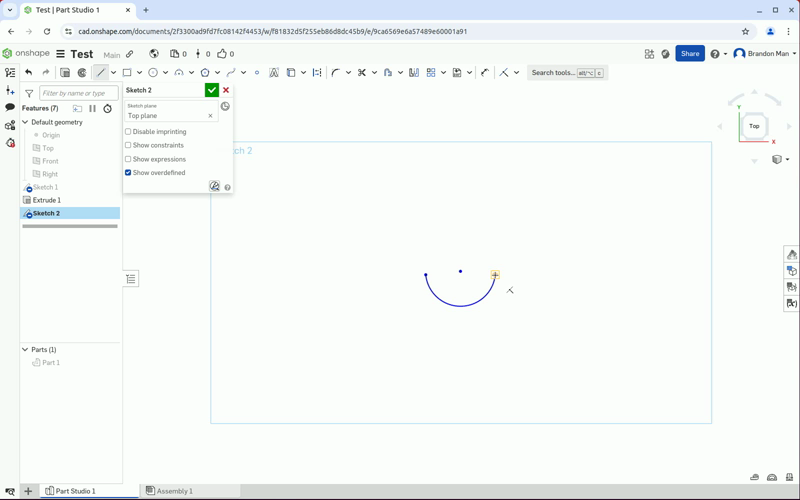
click(495, 274)
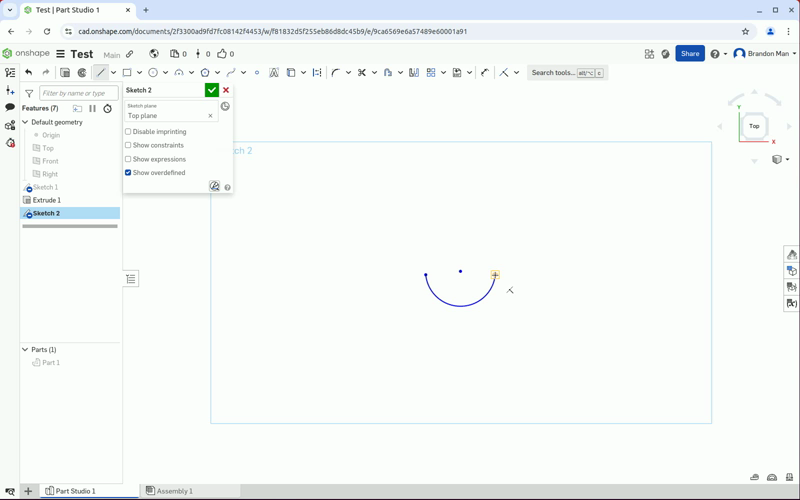
key_down(shift)
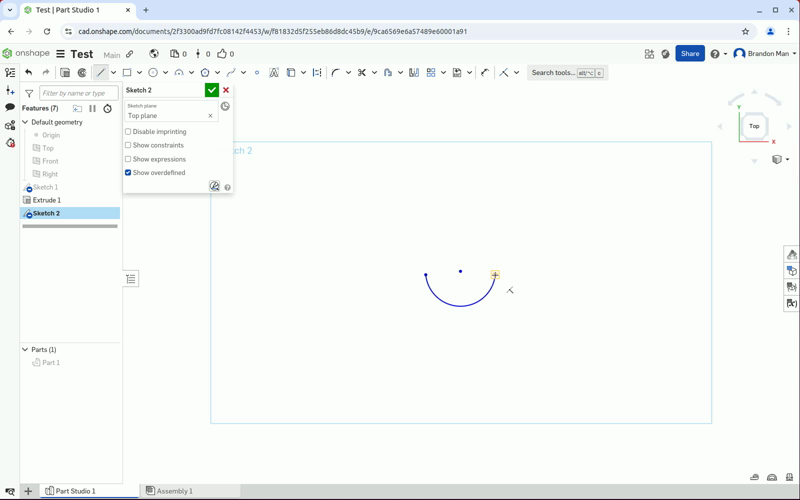
mouse_move(525, 274)
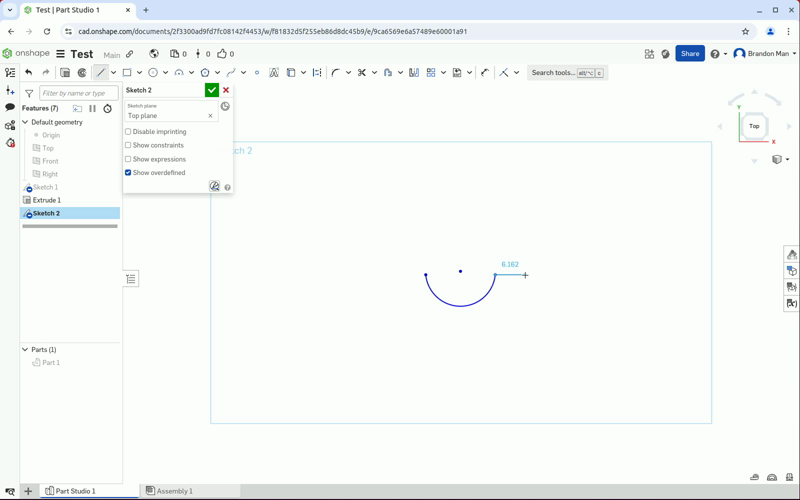
mouse_move(481, 274)
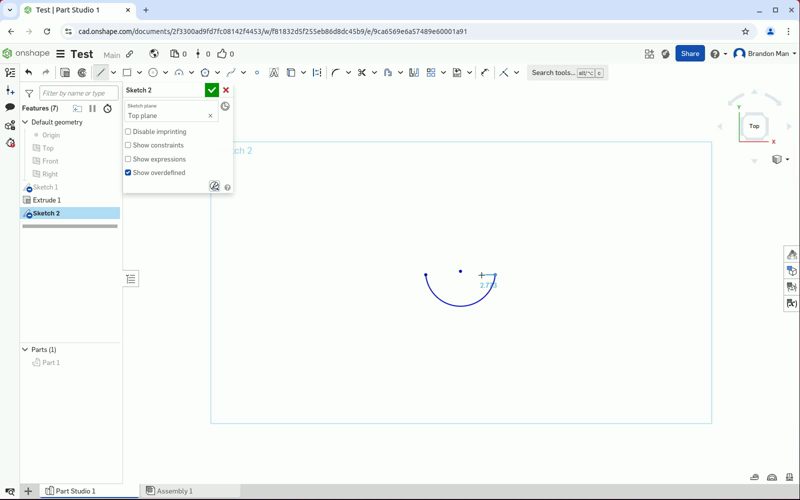
click(481, 274)
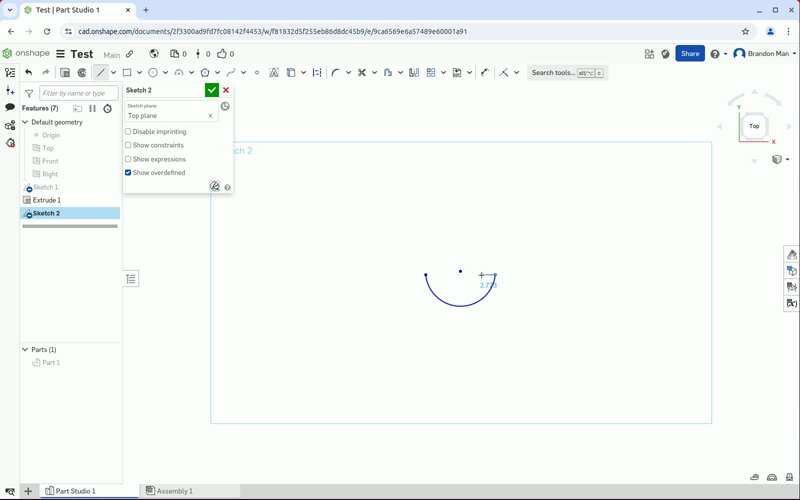
key_up(shift)
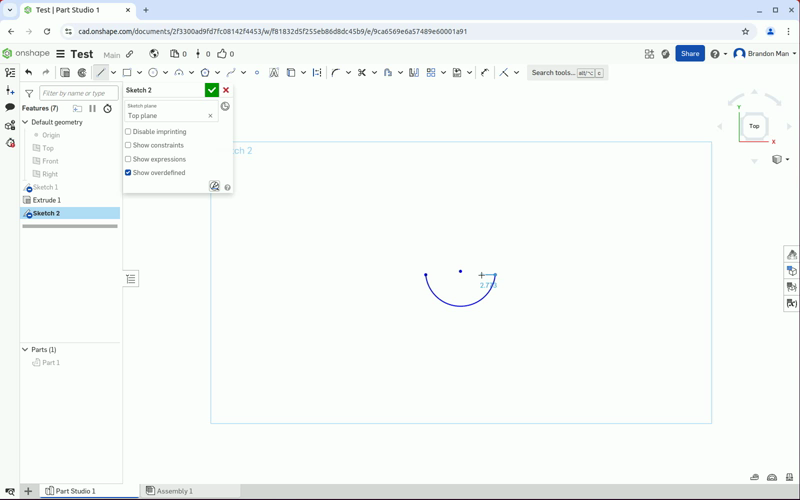
key(esc)
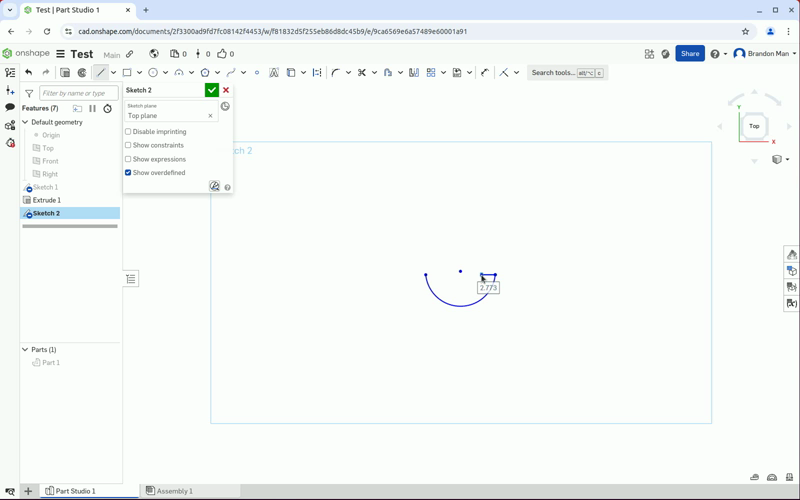
key(a)
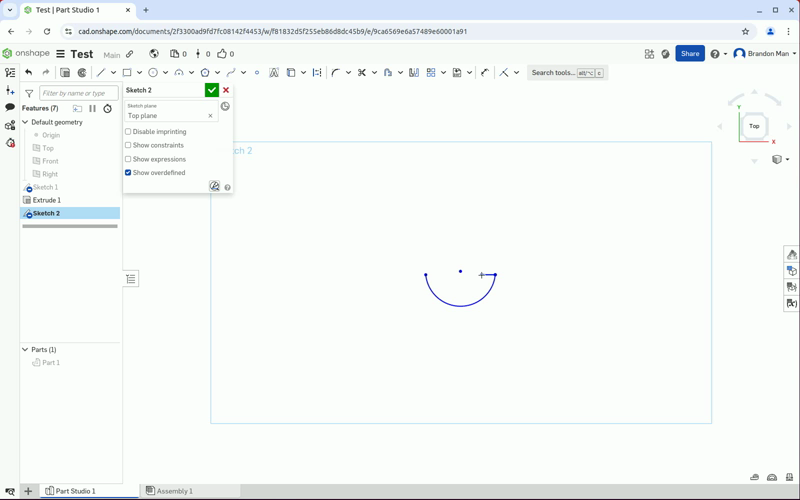
mouse_move(481, 274)
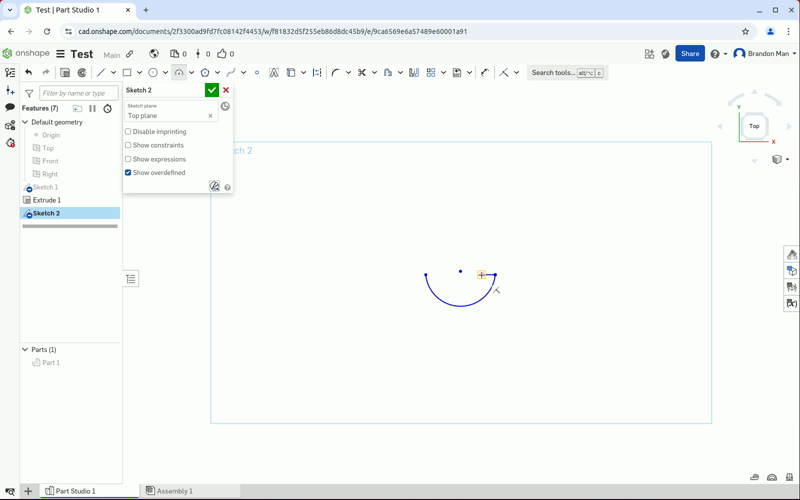
click(481, 274)
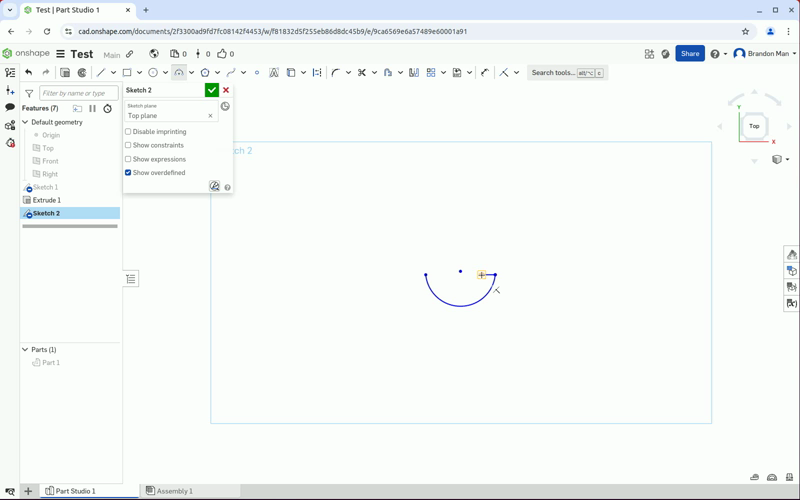
key_down(shift)
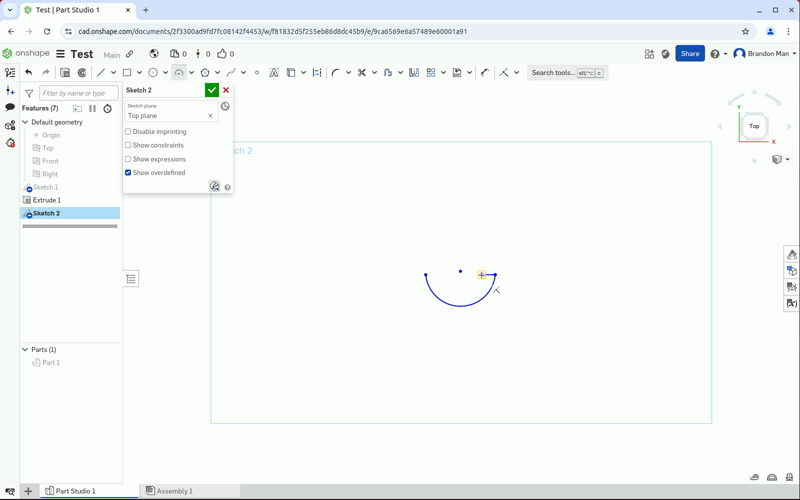
mouse_move(439, 274)
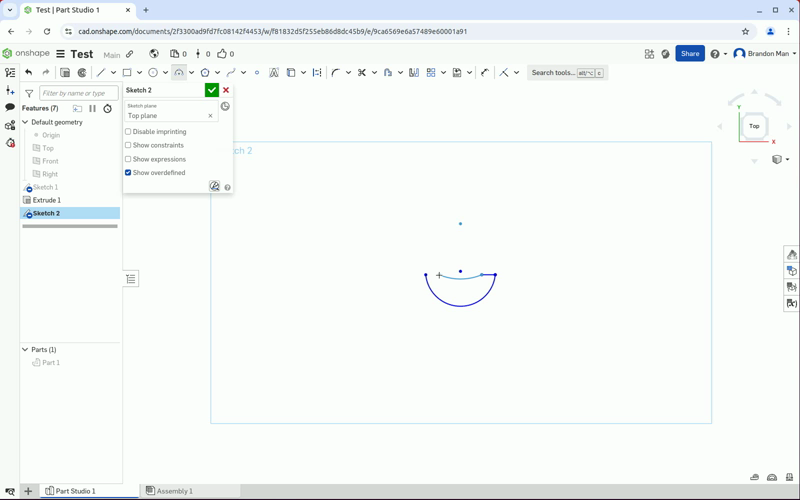
click(439, 274)
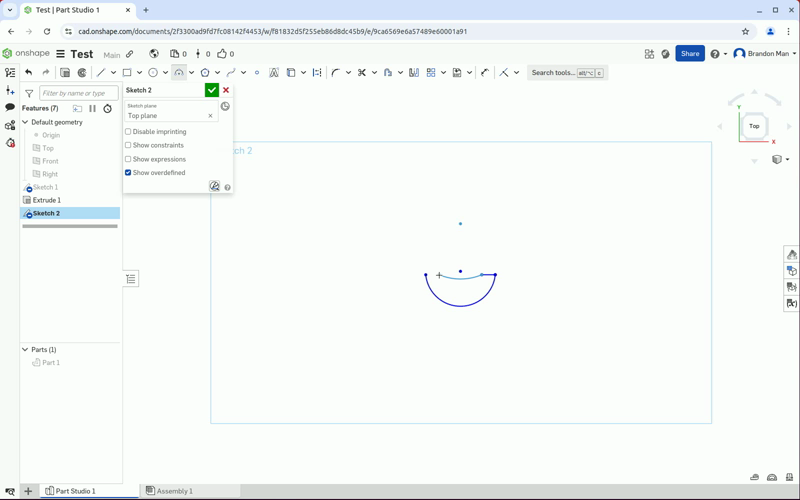
mouse_move(460, 292)
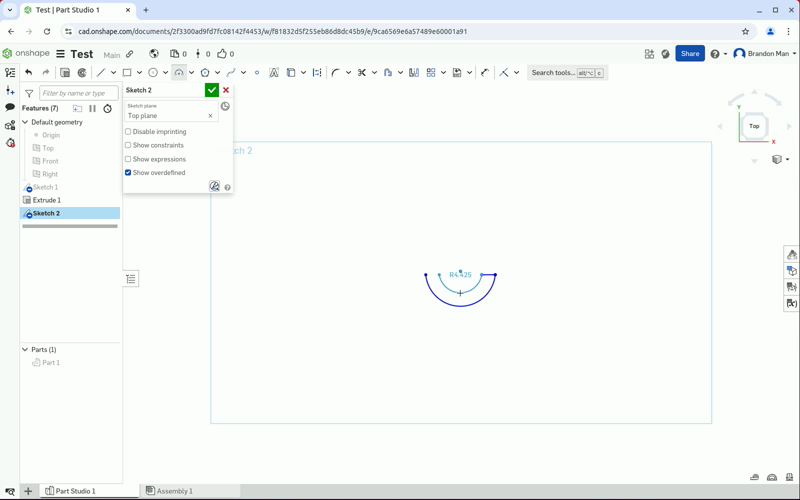
click(460, 292)
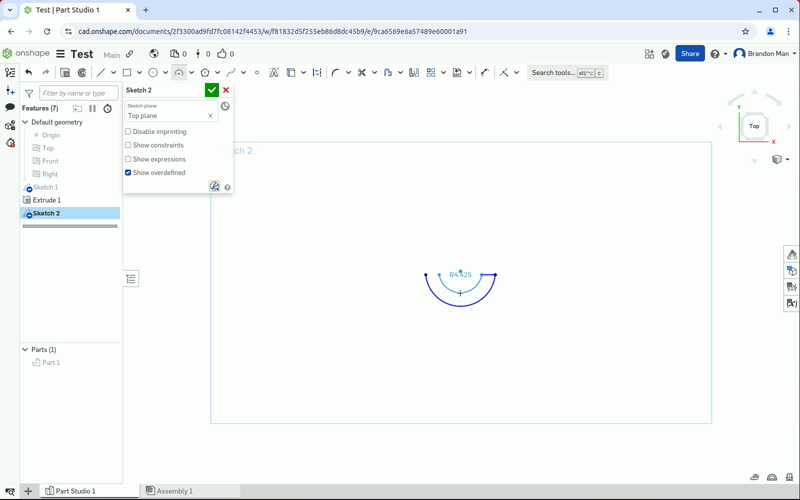
key_up(shift)
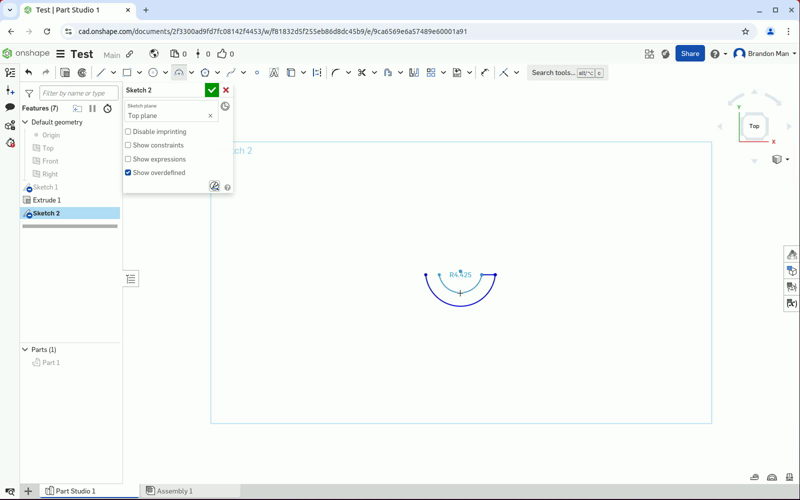
key(esc)
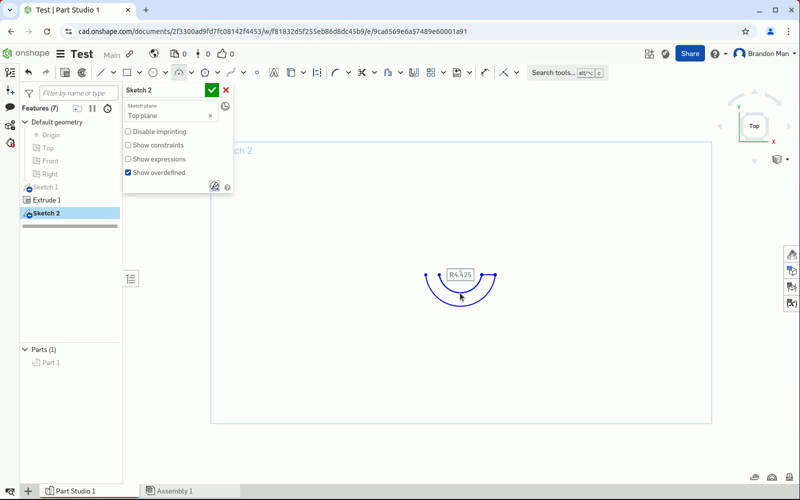
key(l)
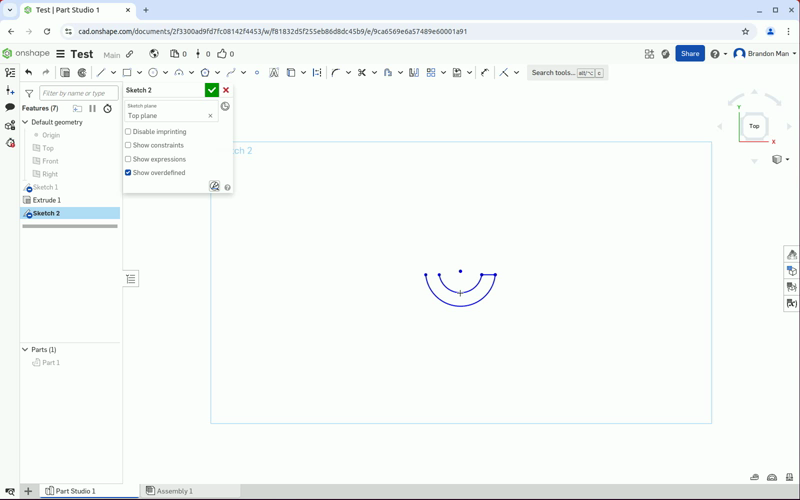
mouse_move(439, 274)
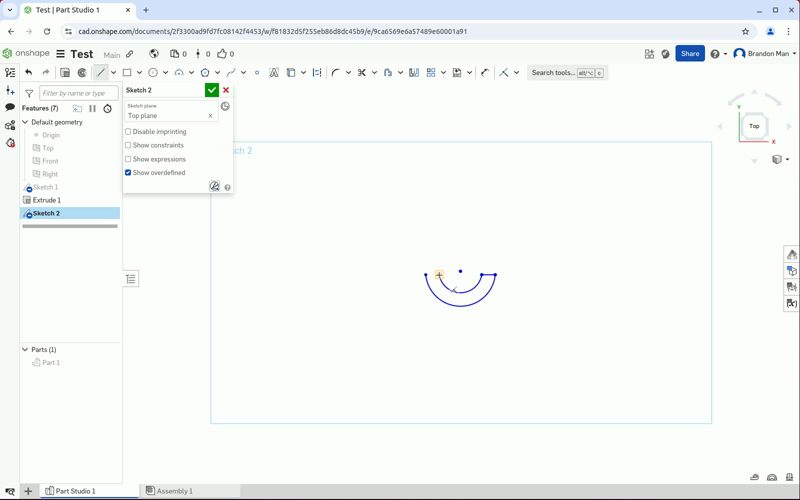
click(439, 274)
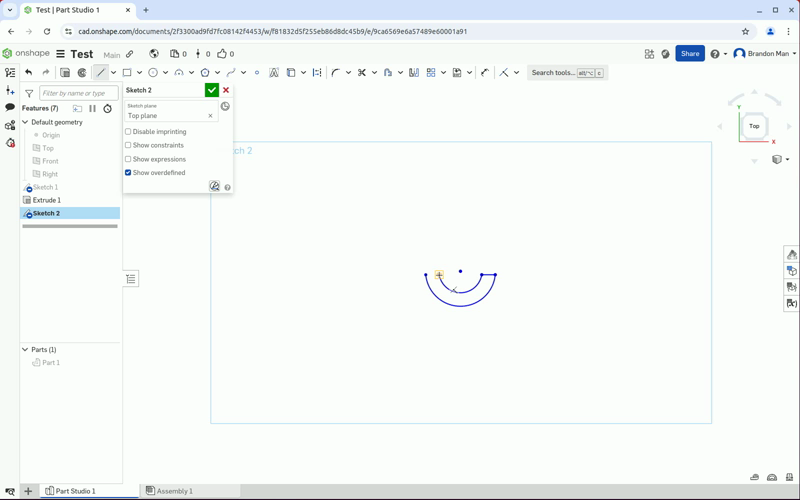
mouse_move(469, 274)
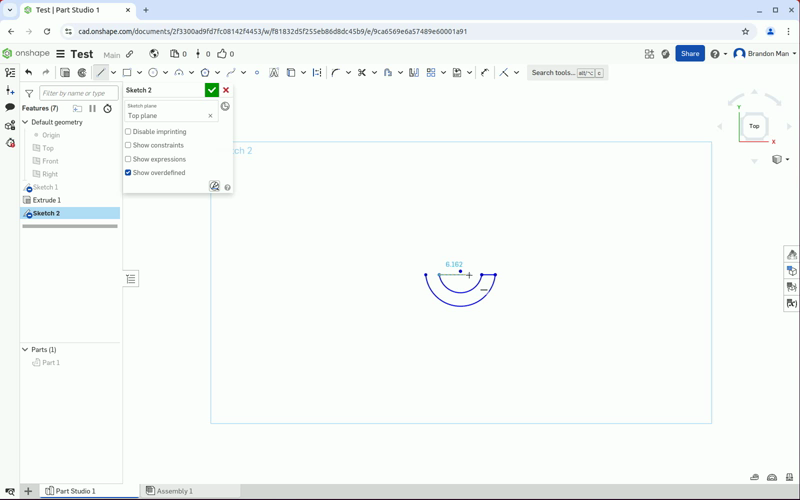
key_down(shift)
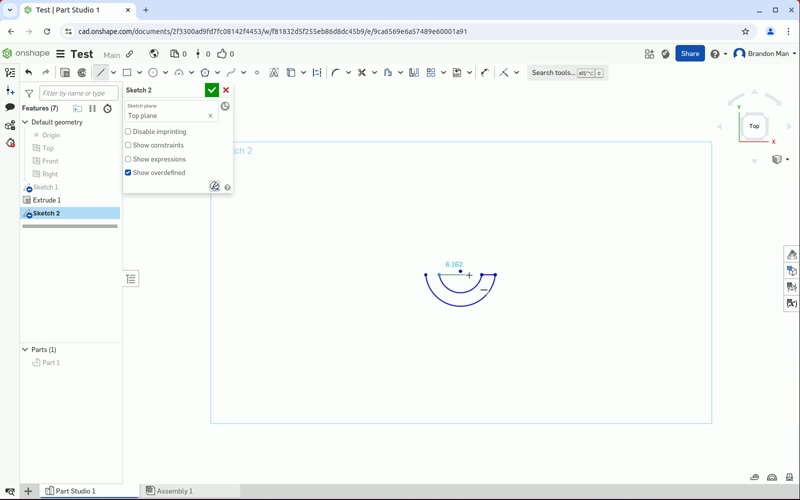
mouse_move(425, 274)
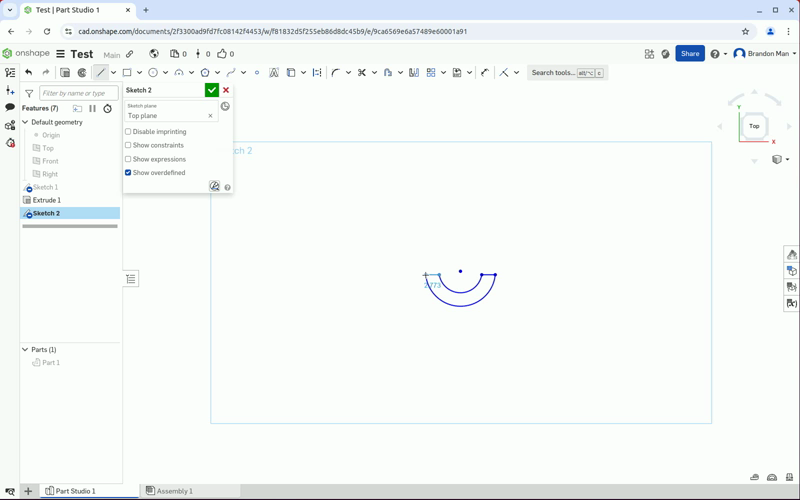
key_up(shift)
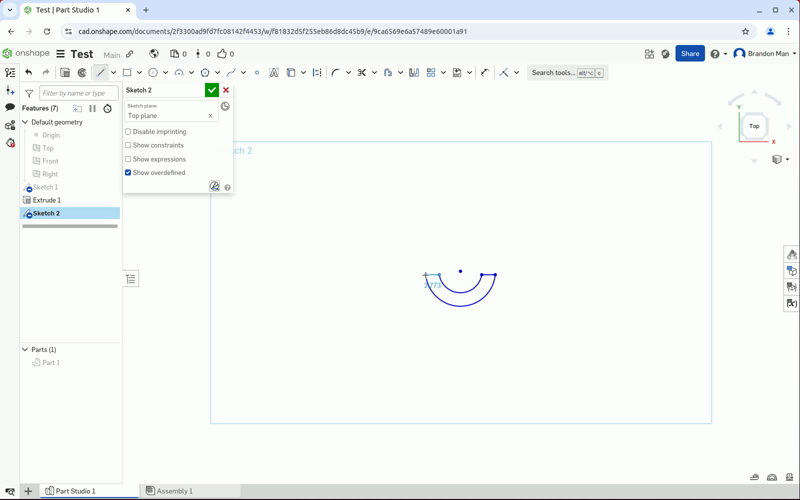
click(425, 274)
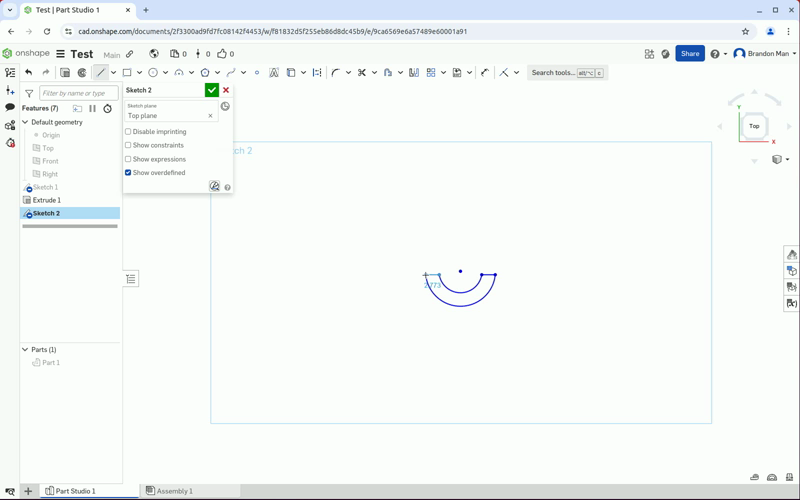
key(esc)
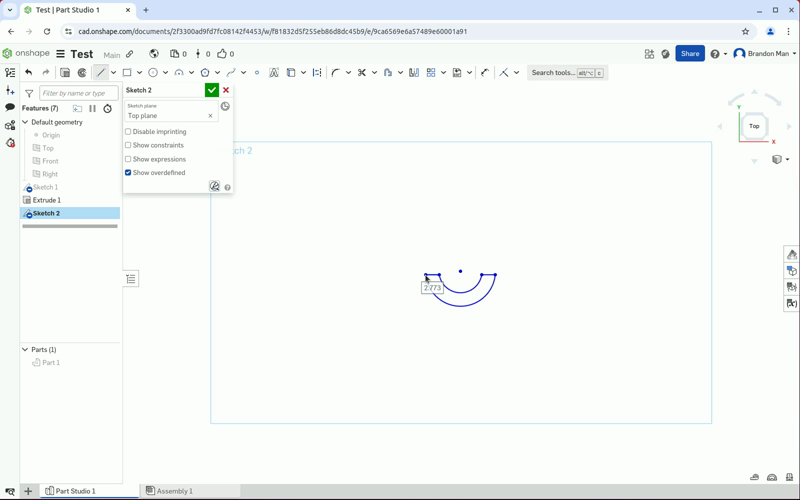
mouse_move(476, 289)
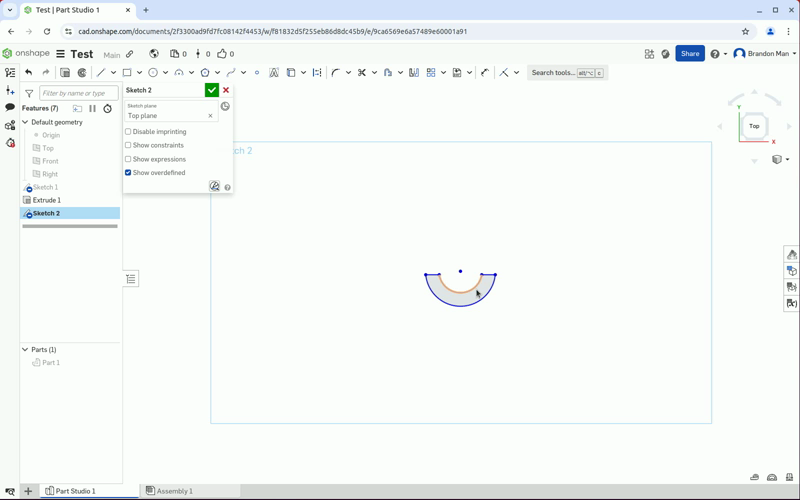
scroll(6)
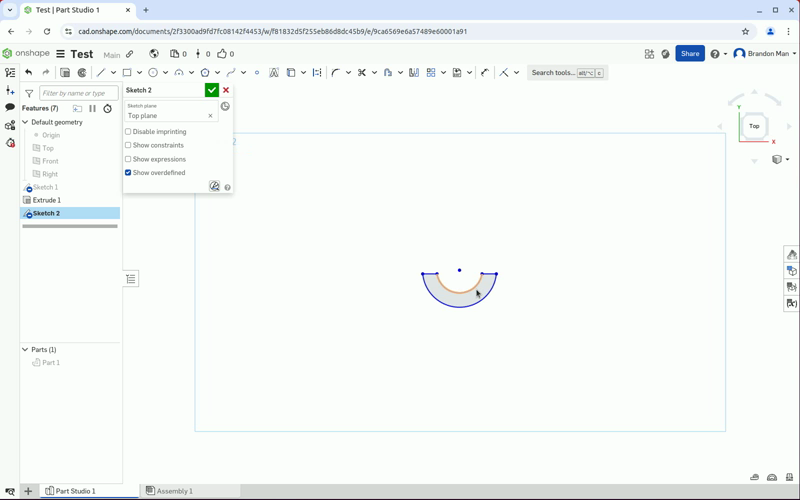
scroll(6)
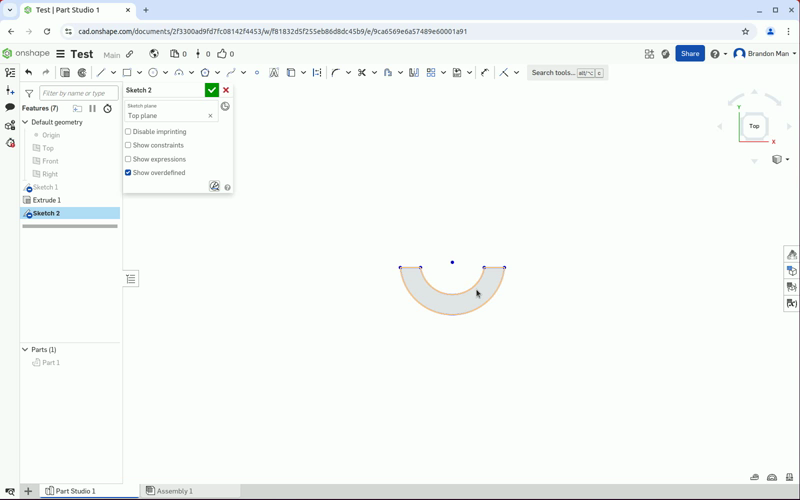
scroll(6)
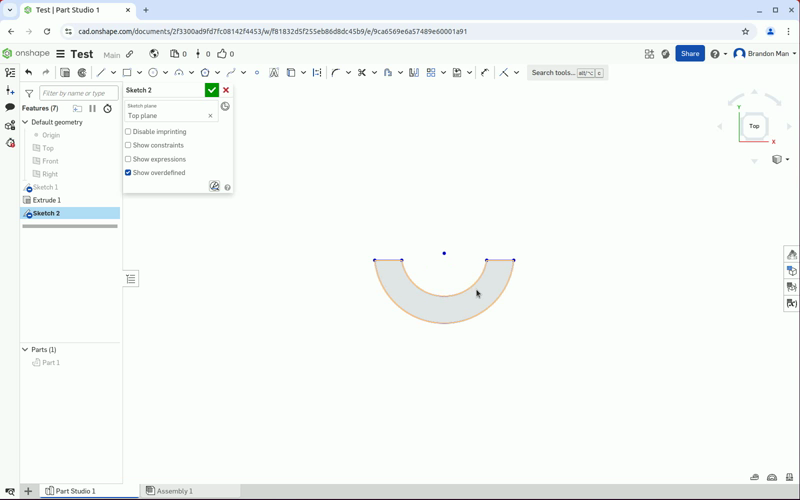
scroll(6)
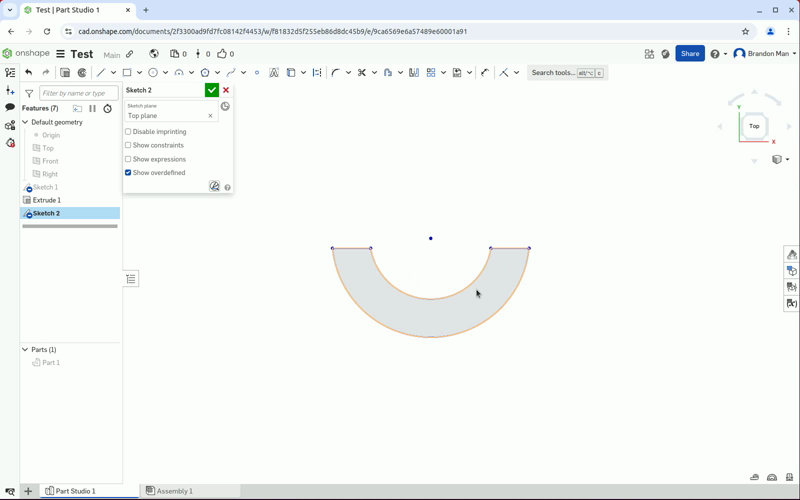
scroll(6)
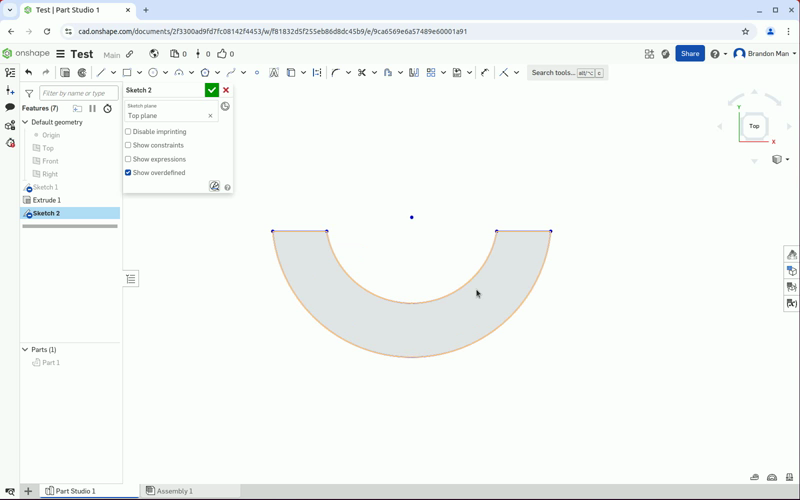
scroll(6)
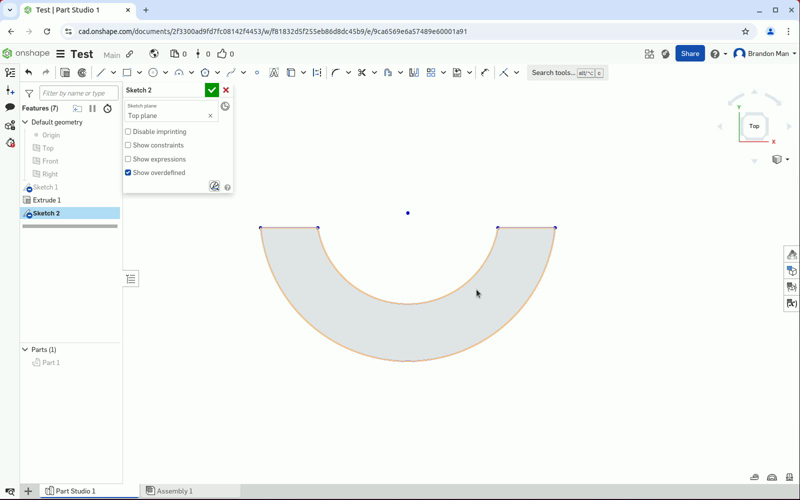
scroll(6)
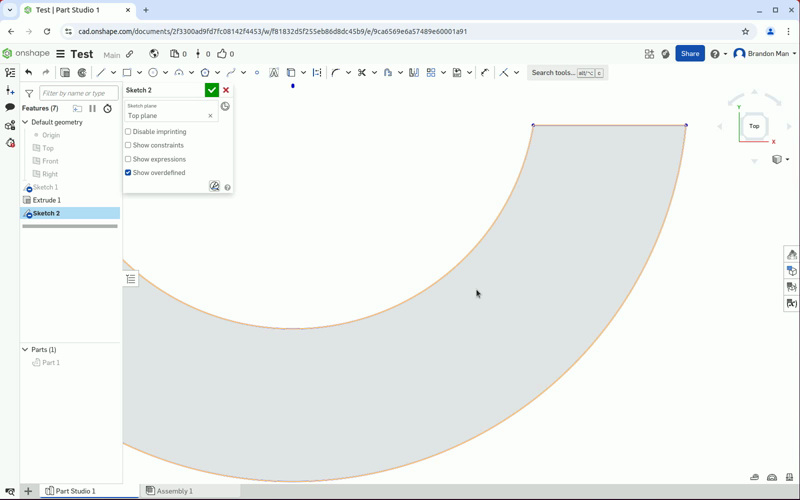
click(476, 289)
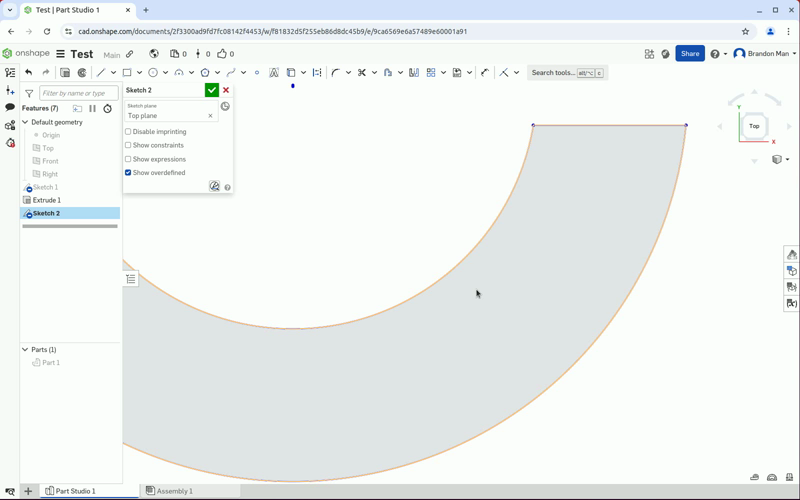
scroll(-6)
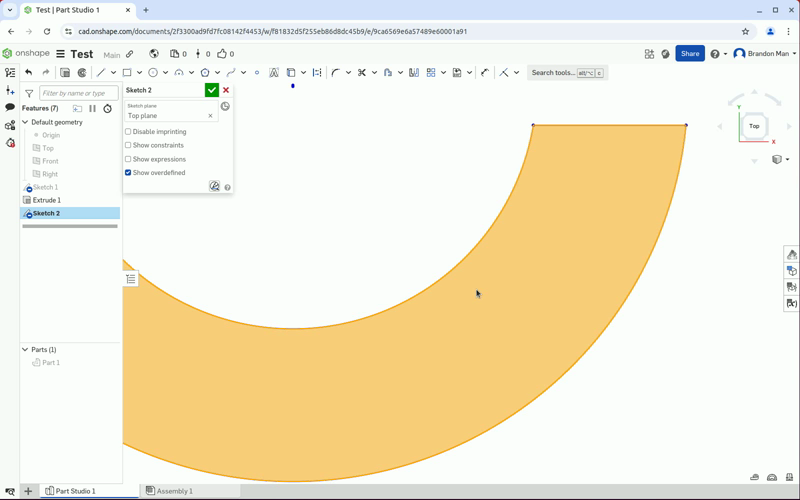
scroll(-6)
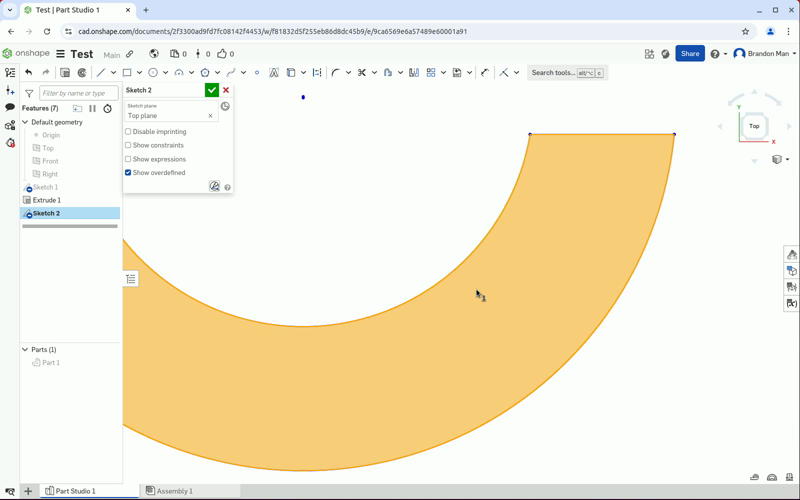
scroll(-6)
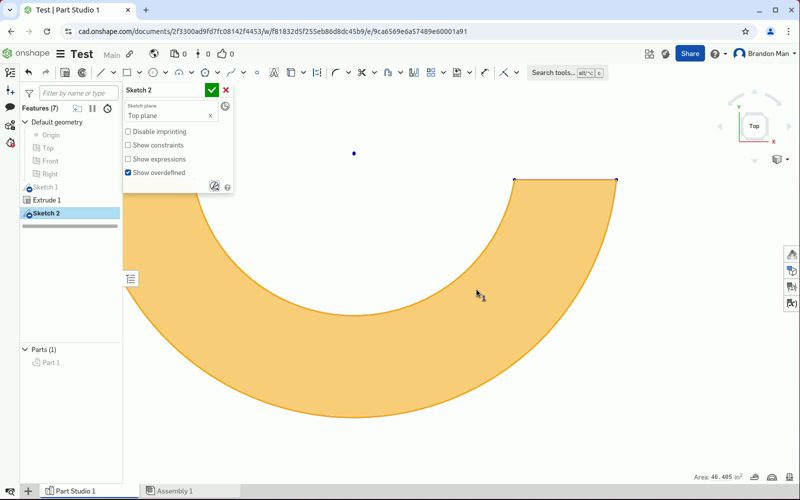
scroll(-6)
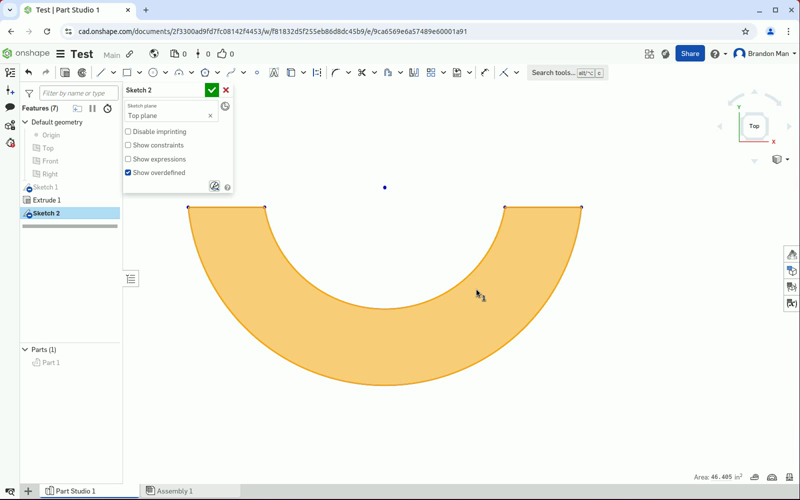
scroll(-6)
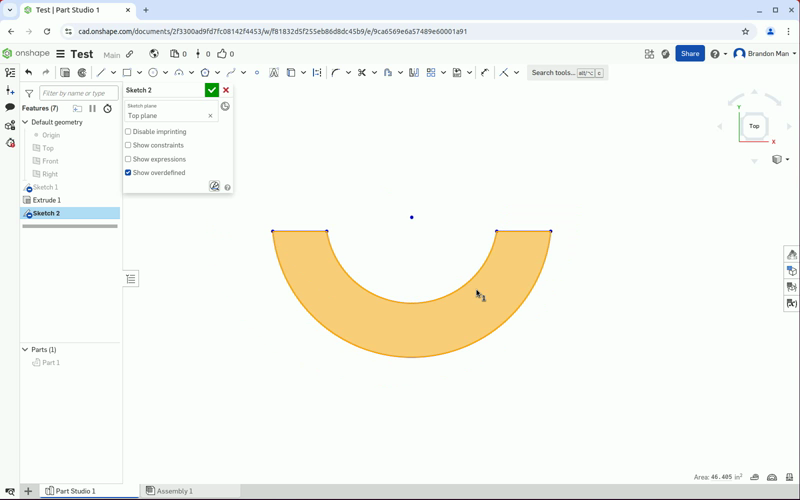
scroll(-6)
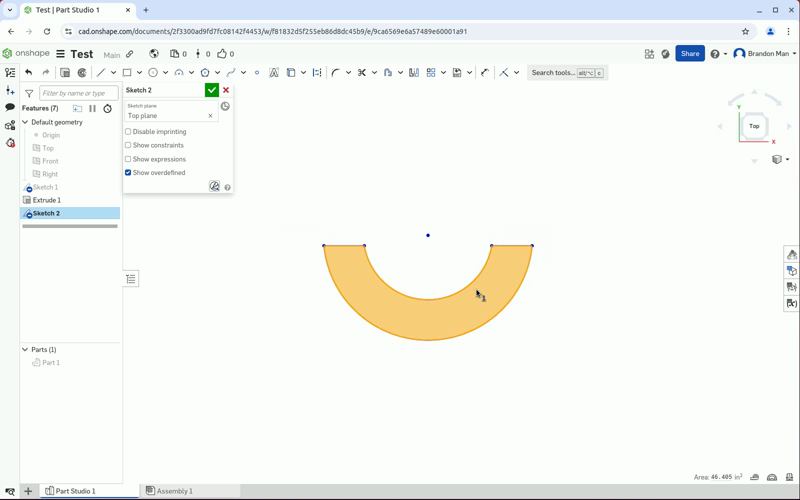
scroll(-6)
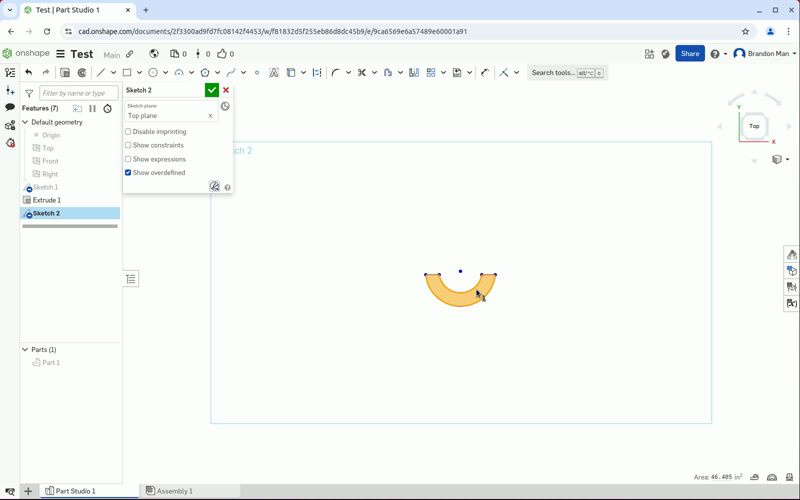
mouse_move(73, 352)
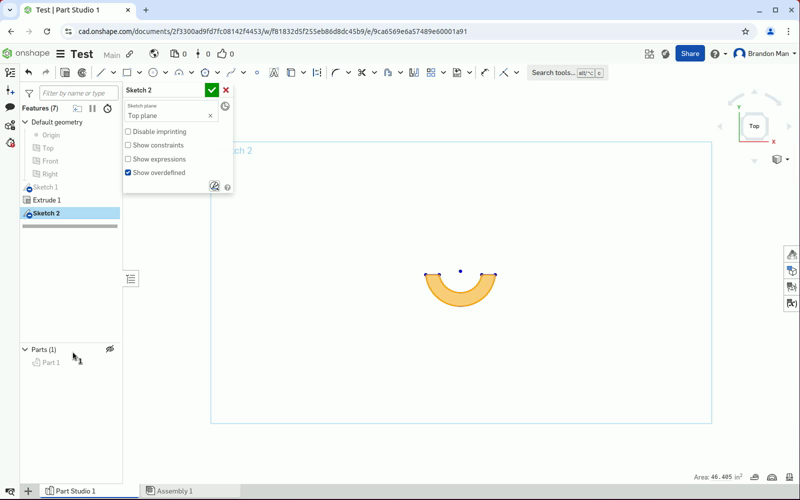
key(shift+y)
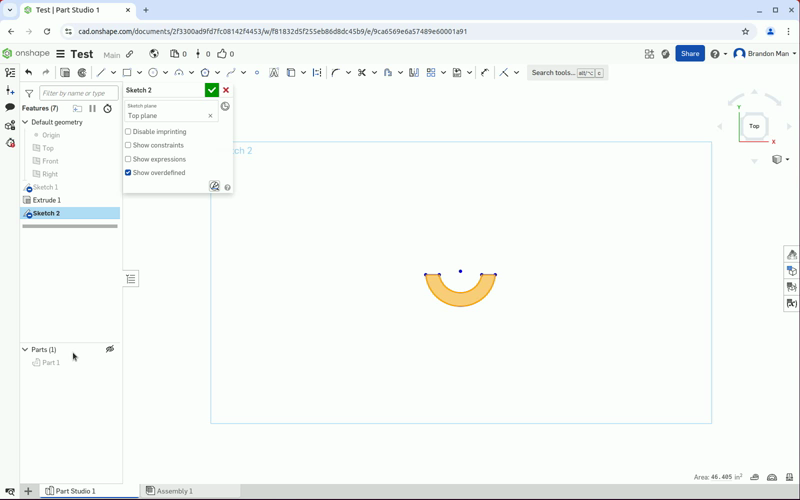
key(shift+e)
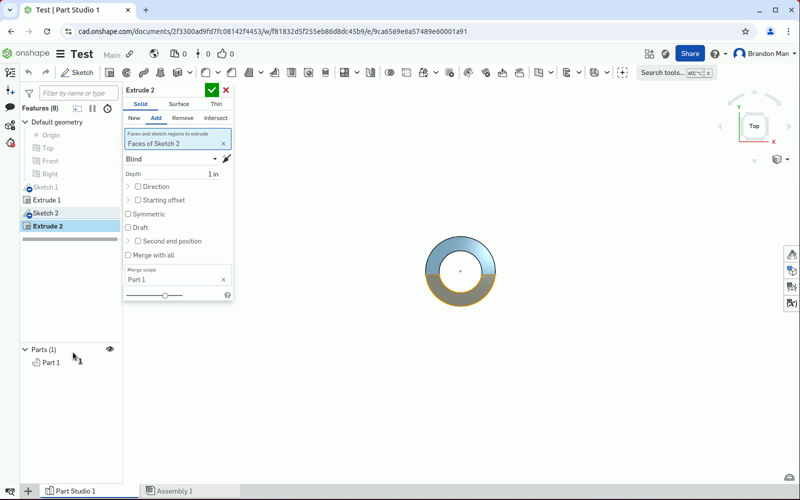
mouse_move(143, 106)
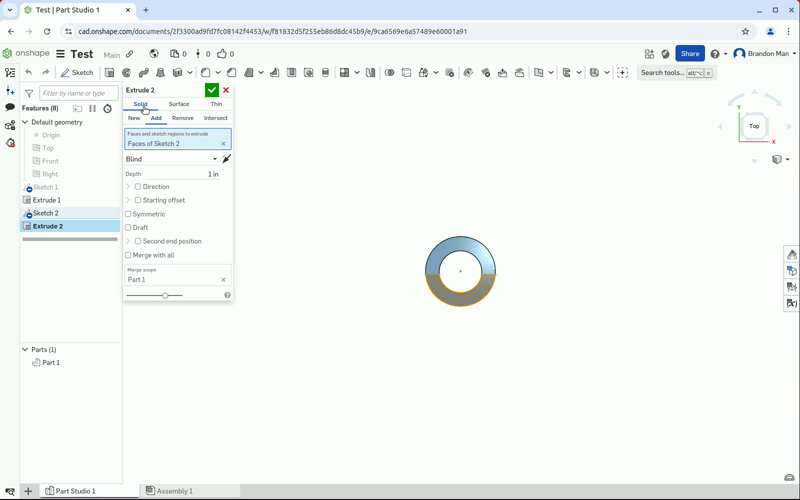
click(143, 106)
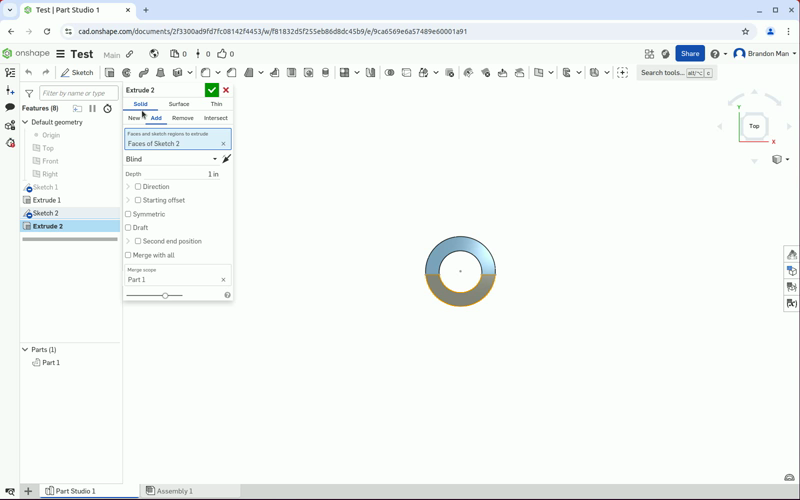
mouse_move(137, 120)
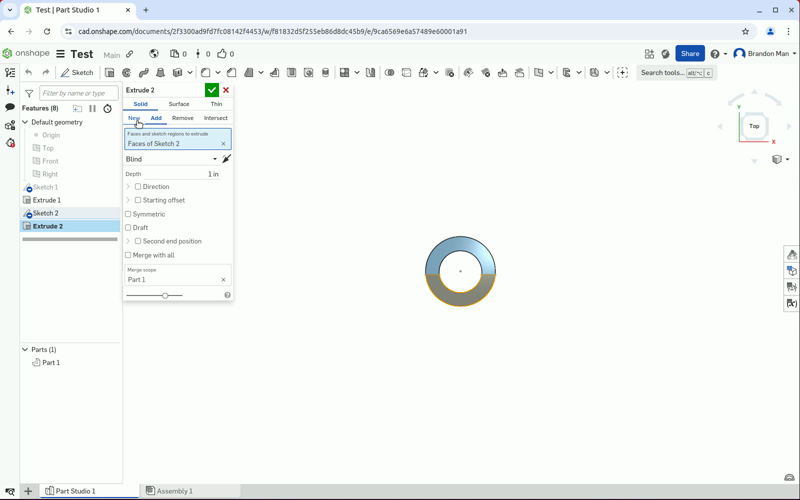
click(137, 120)
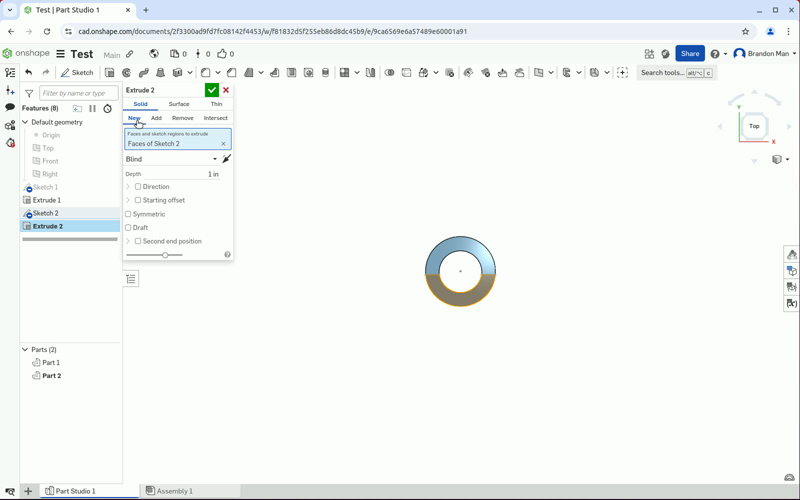
key(tab, 4)
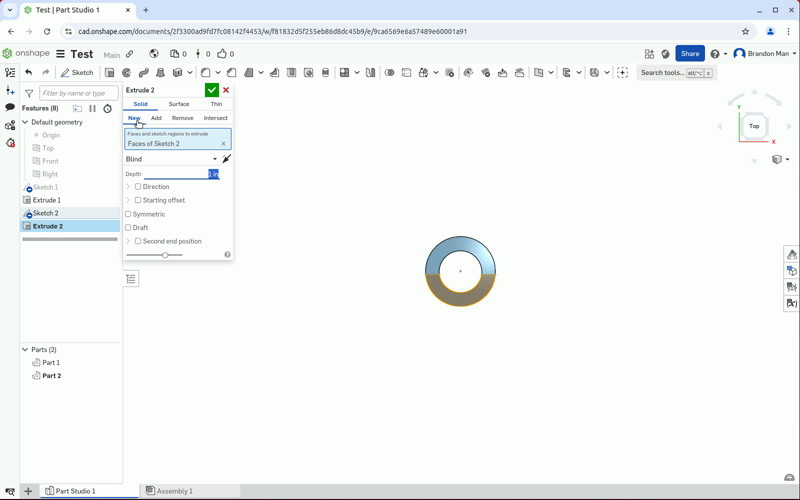
text(1.444)
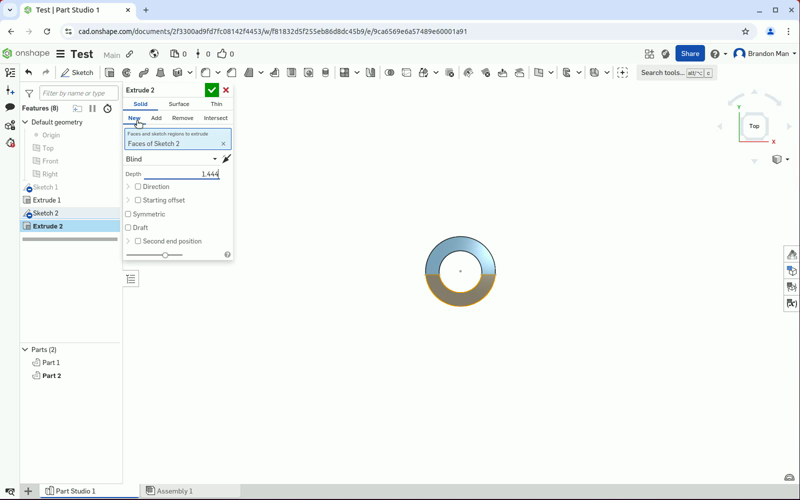
key(enter)
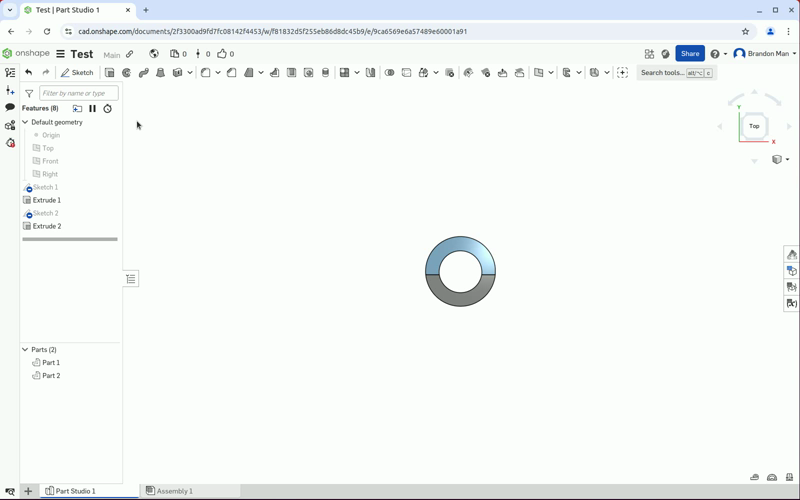
key(shift+h)
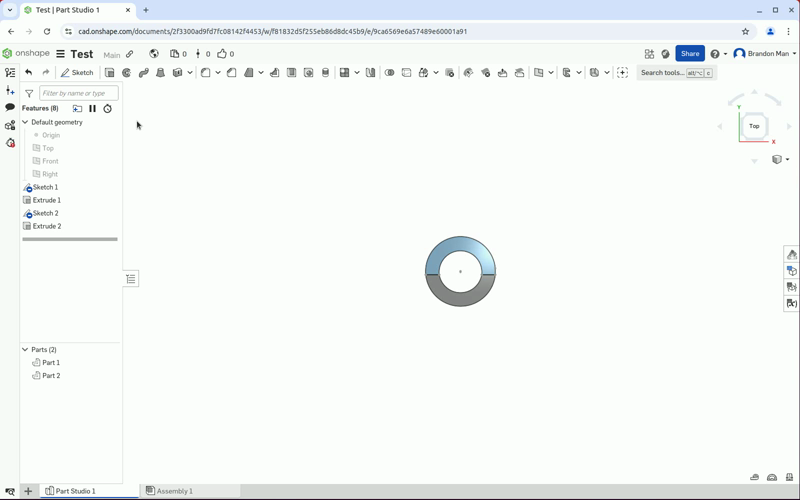
key(shift+h)
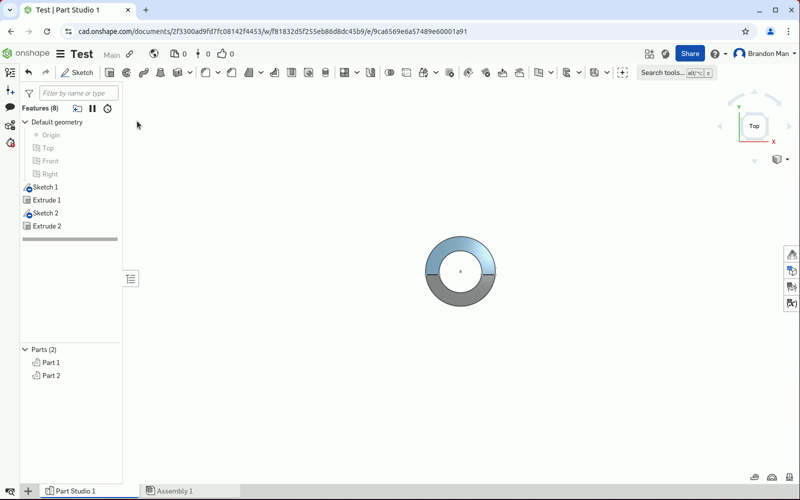
key(shift+7)
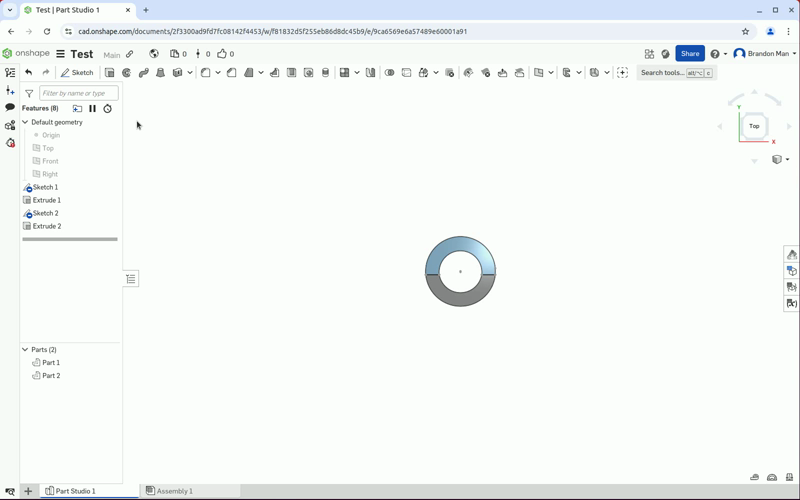
key(up, 3)
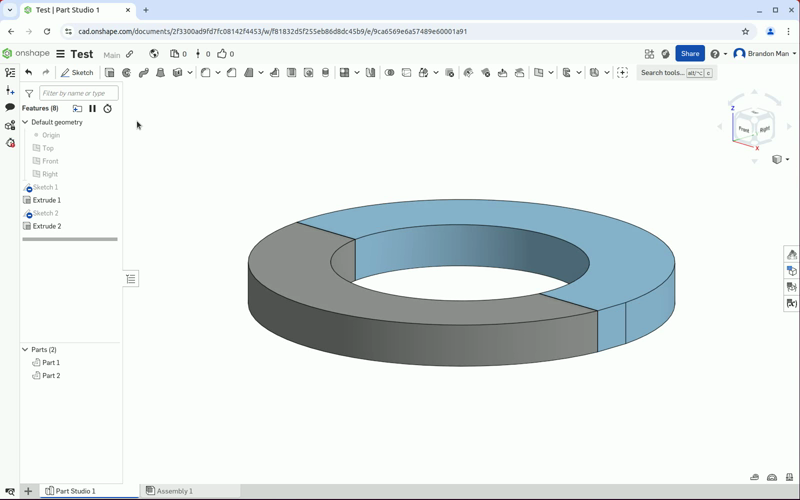
key(left, 3)
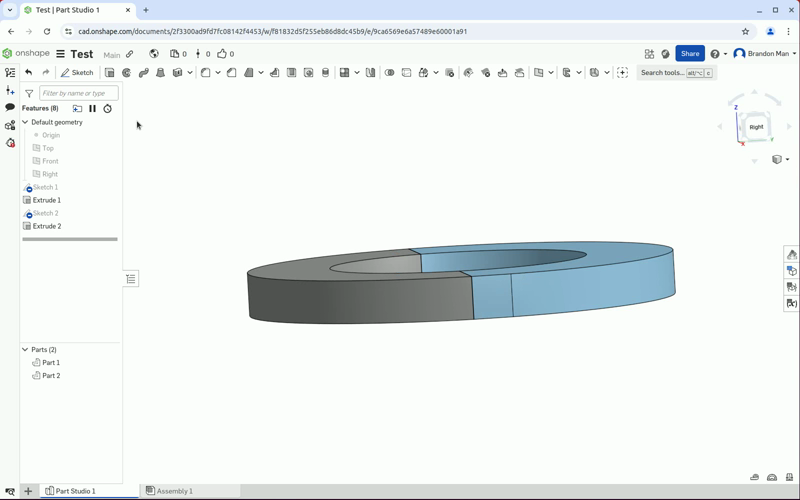
key(right, 3)
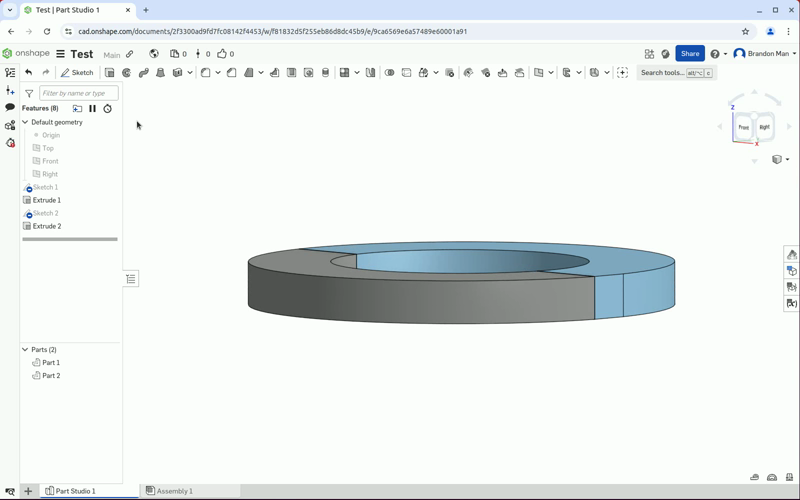
key(down, 3)
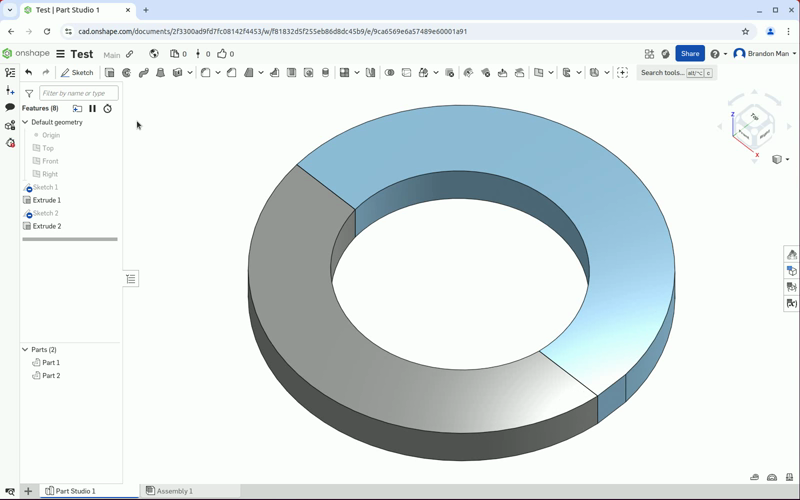
mouse_move(73, 189)
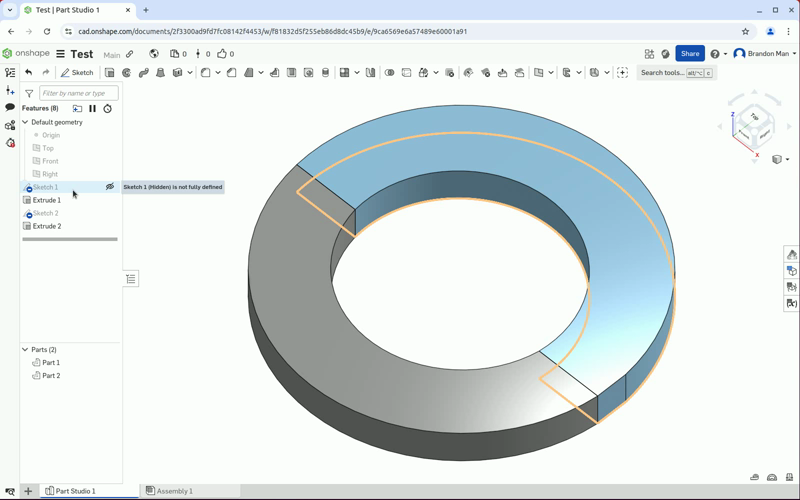
click(73, 189)